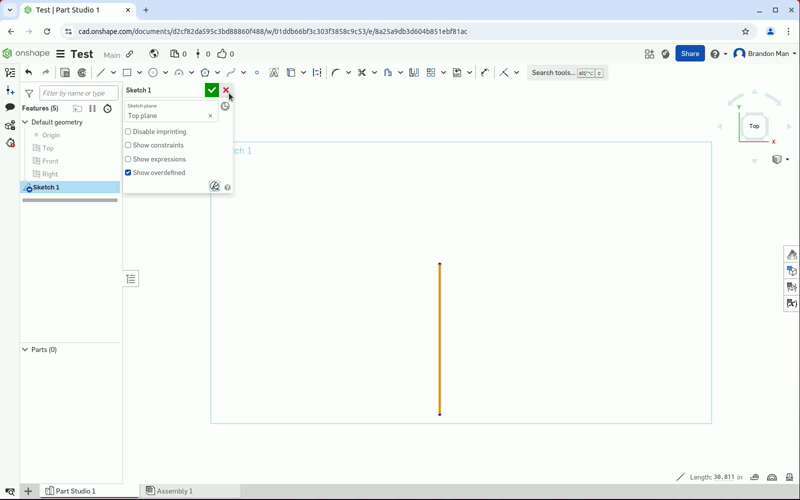
key(shift+h)
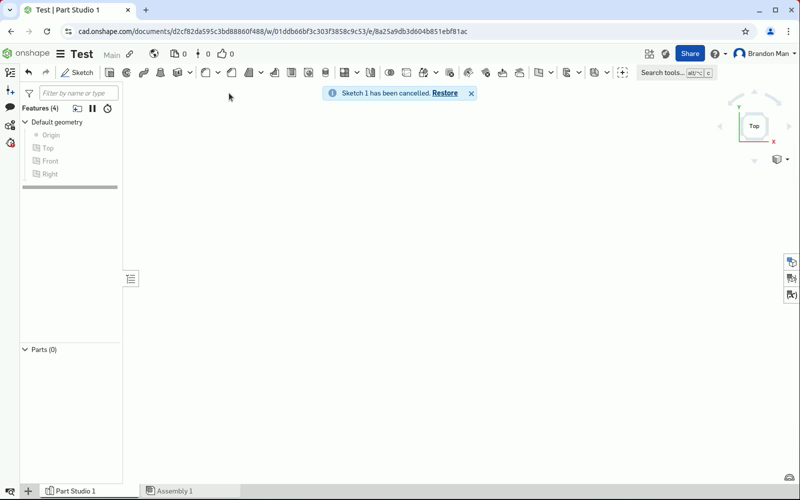
mouse_move(73, 352)
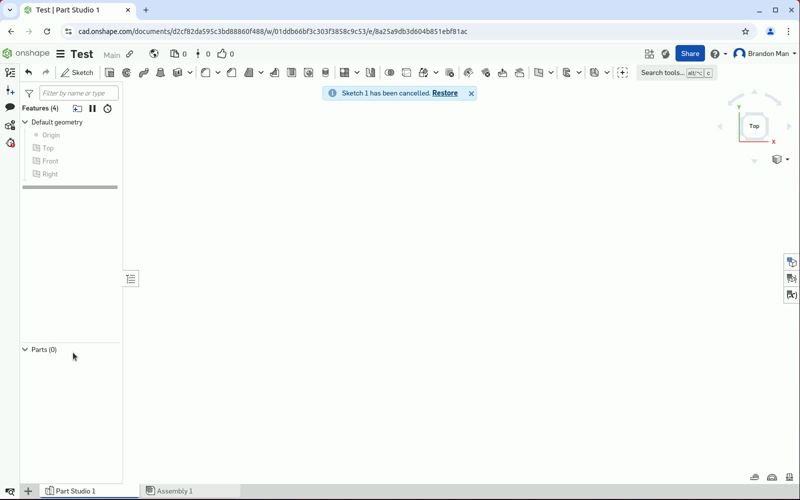
key(y)
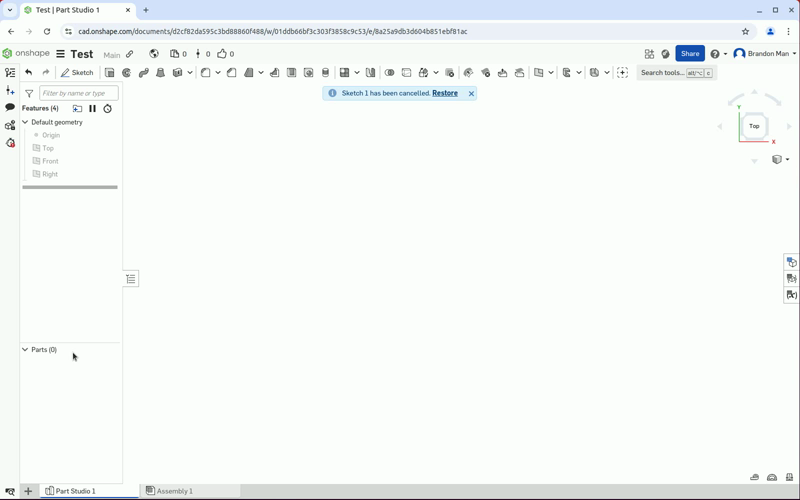
key(shift+p)
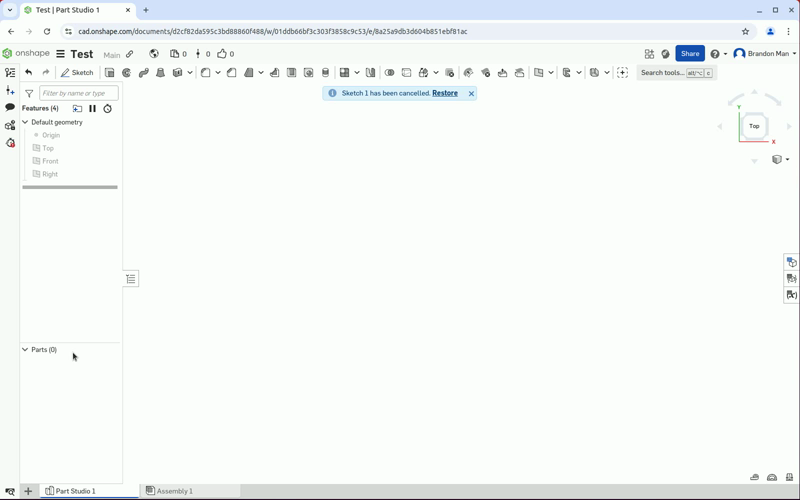
key(space)
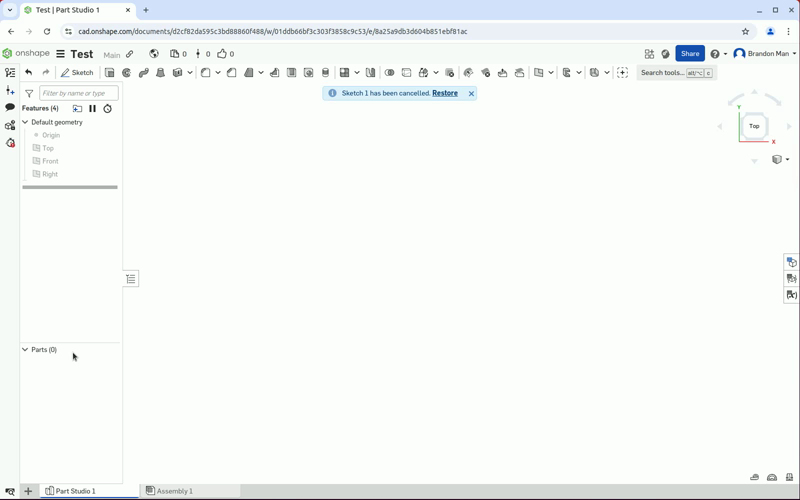
key_down(shift)
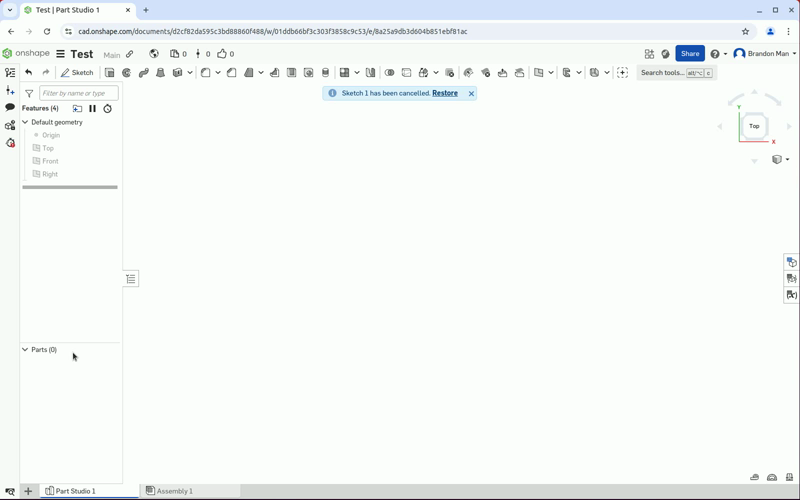
key(up)
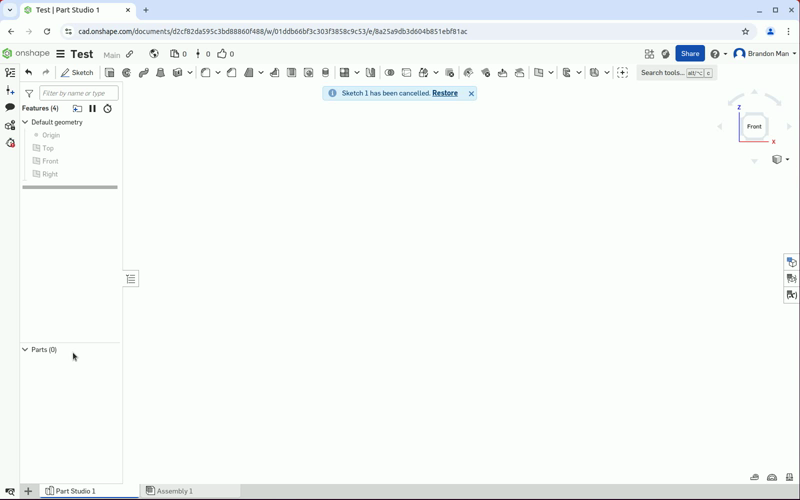
key_up(shift)
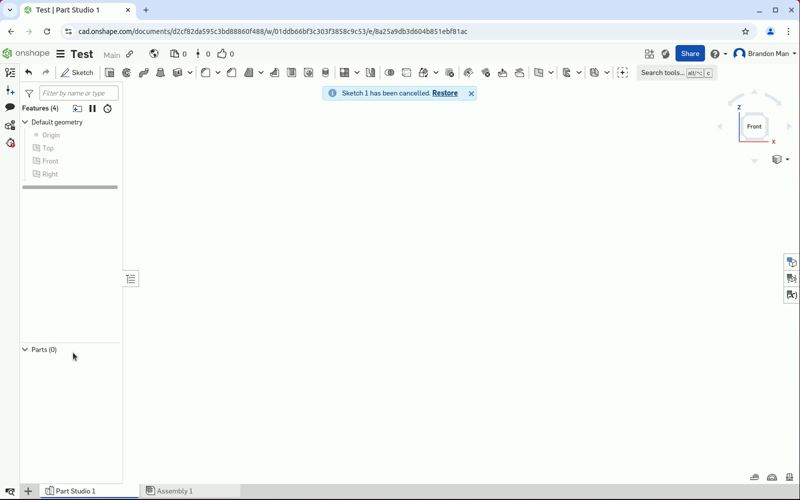
mouse_move(73, 352)
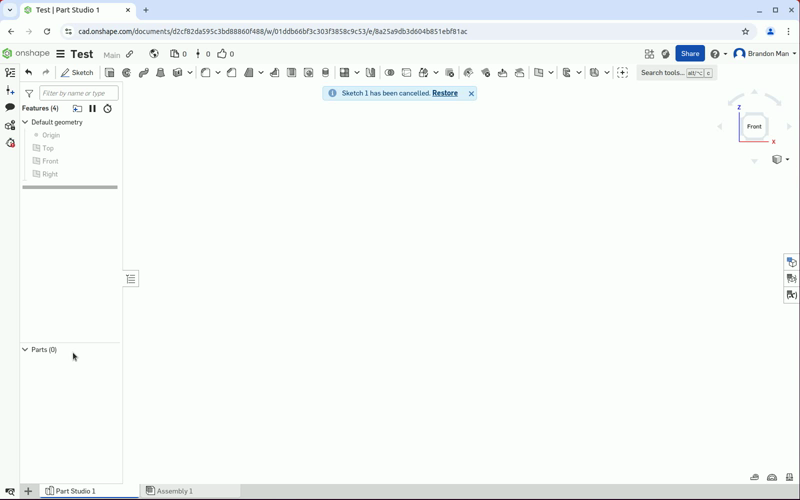
key(shift+y)
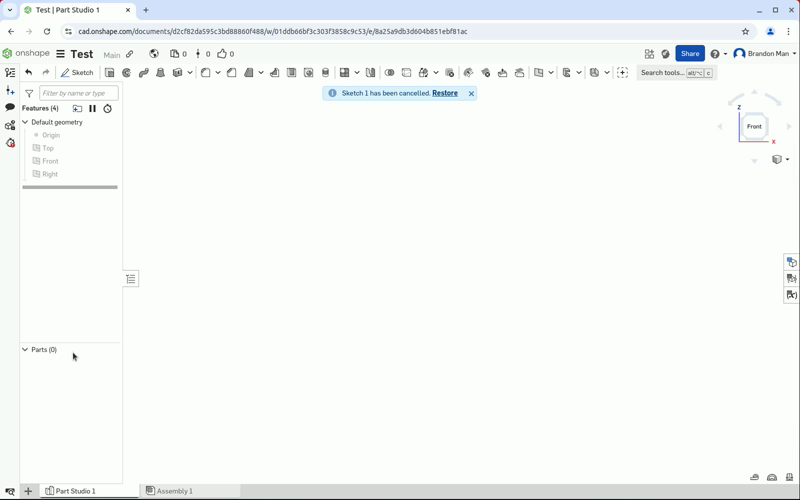
key(shift+s)
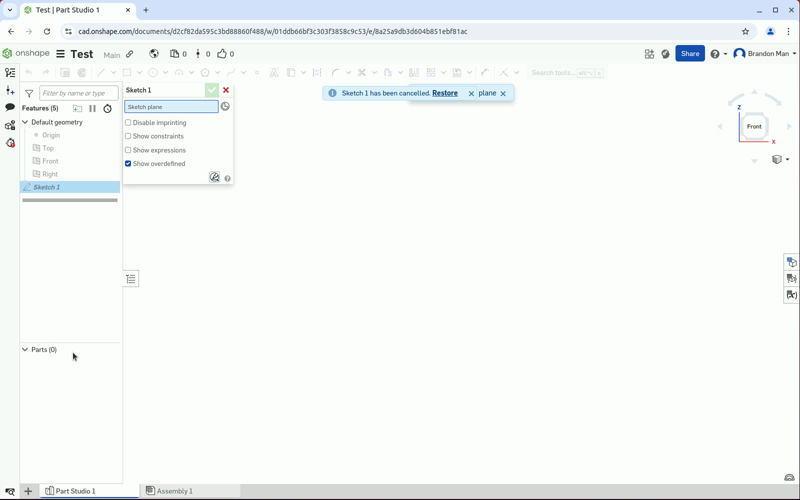
mouse_move(73, 163)
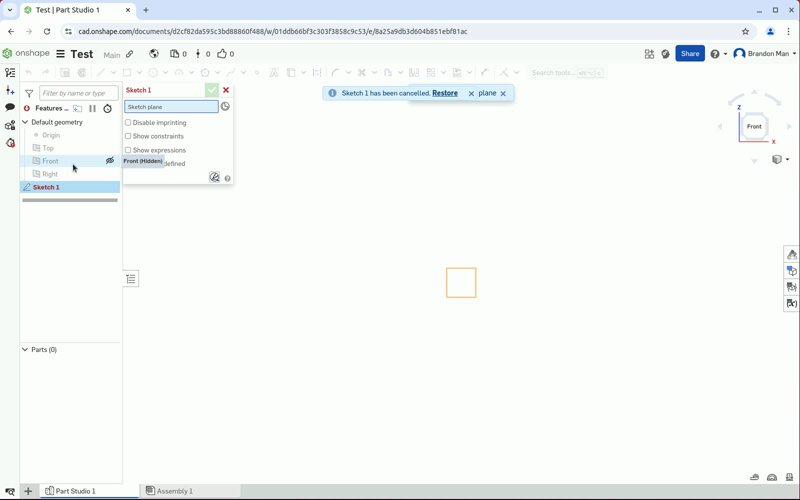
click(73, 163)
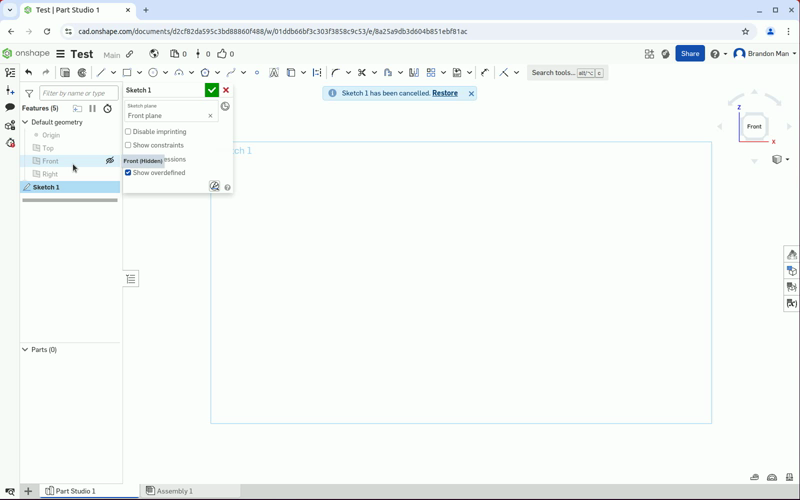
mouse_move(73, 352)
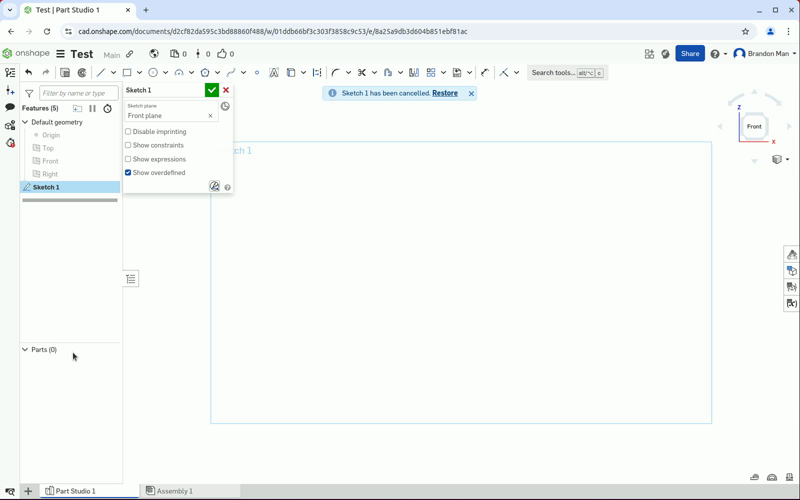
key(y)
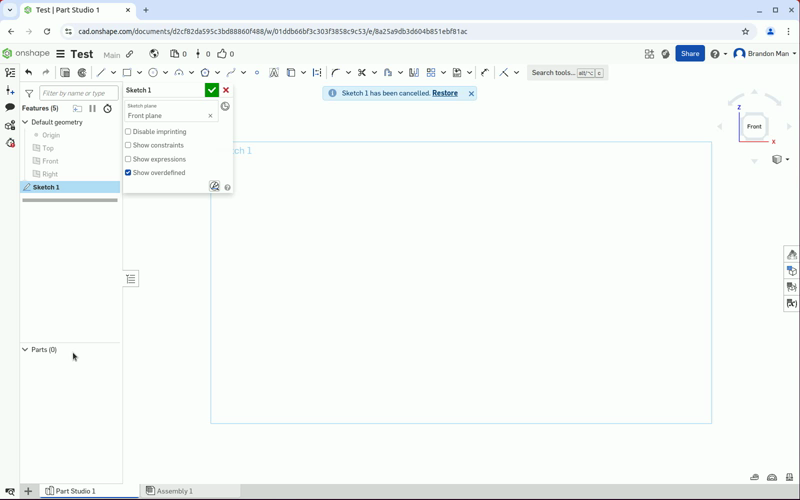
key(l)
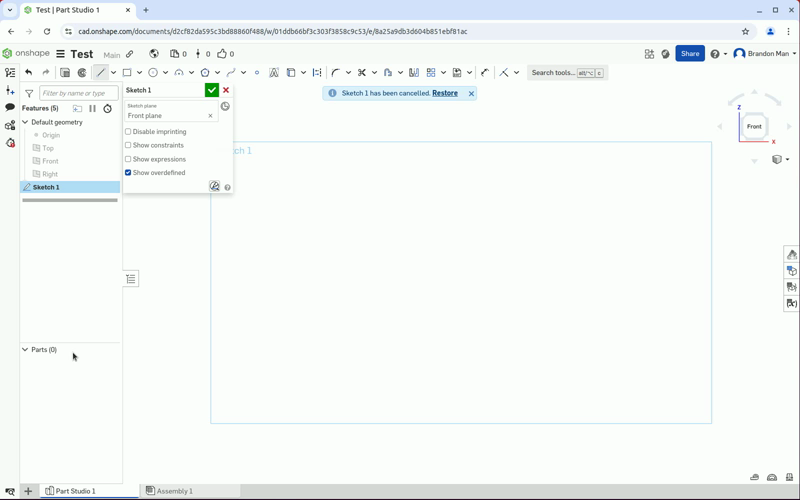
key_down(shift)
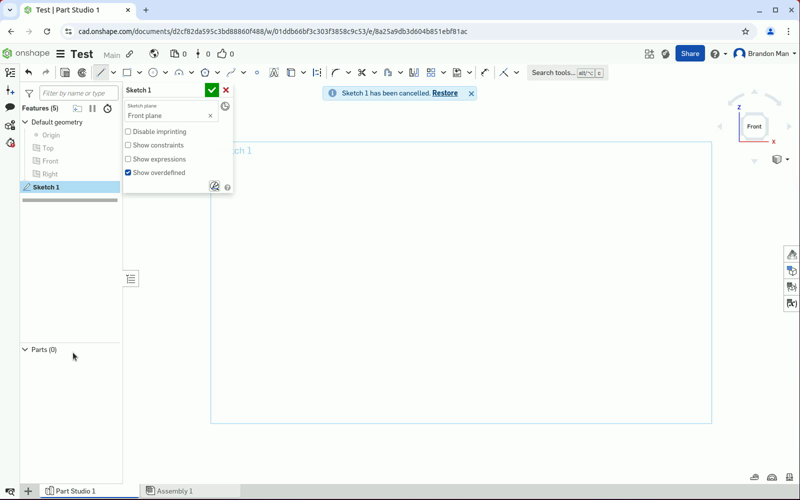
mouse_move(359, 395)
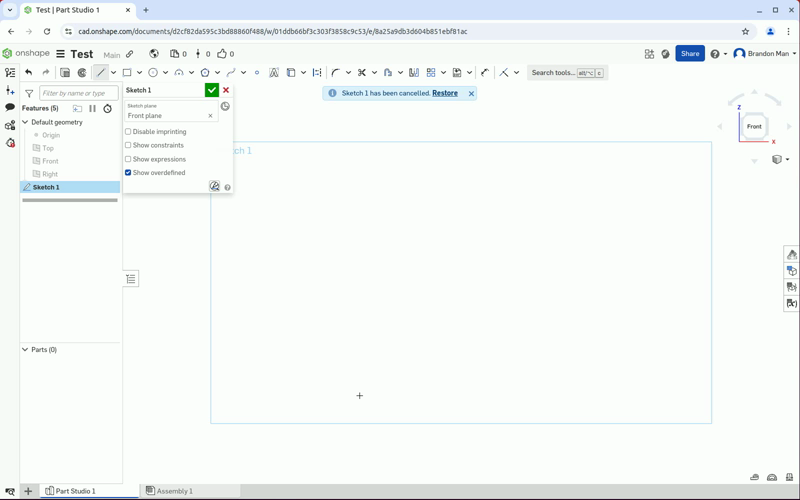
click(359, 395)
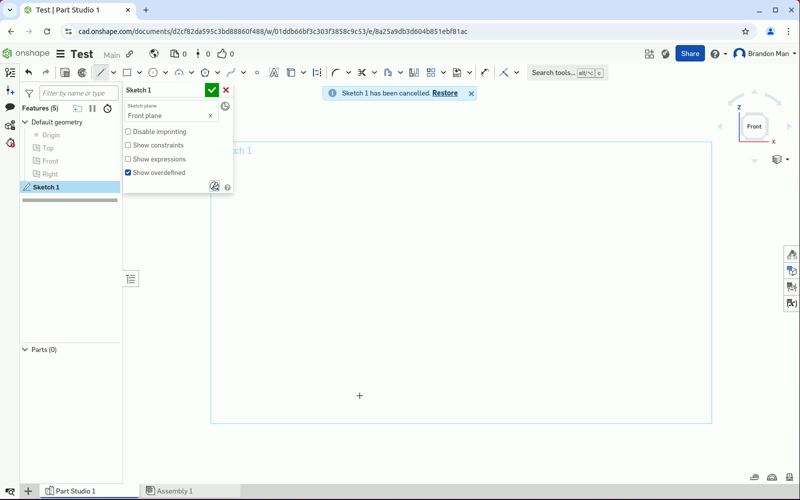
key_up(shift)
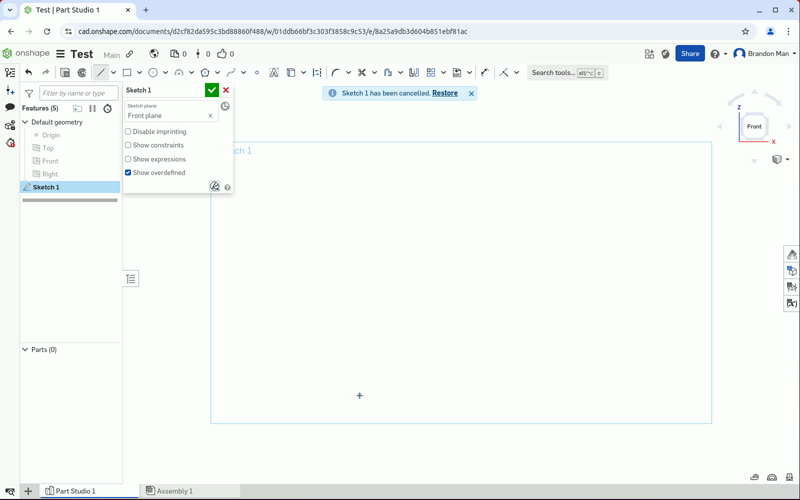
key_down(shift)
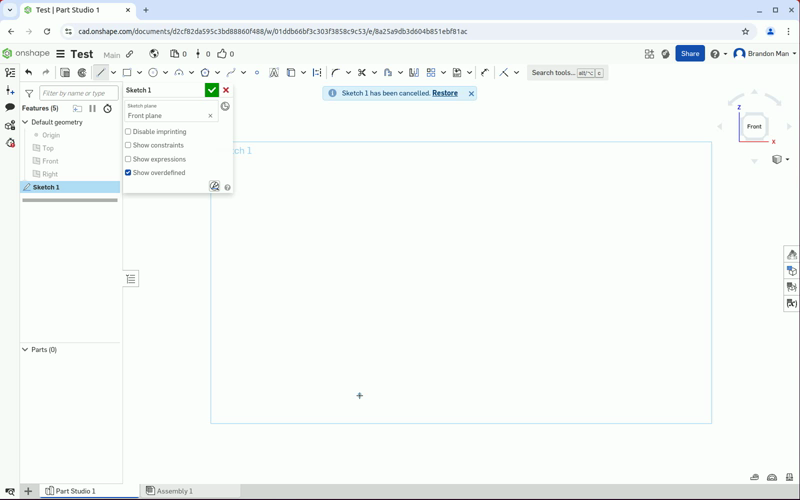
mouse_move(560, 395)
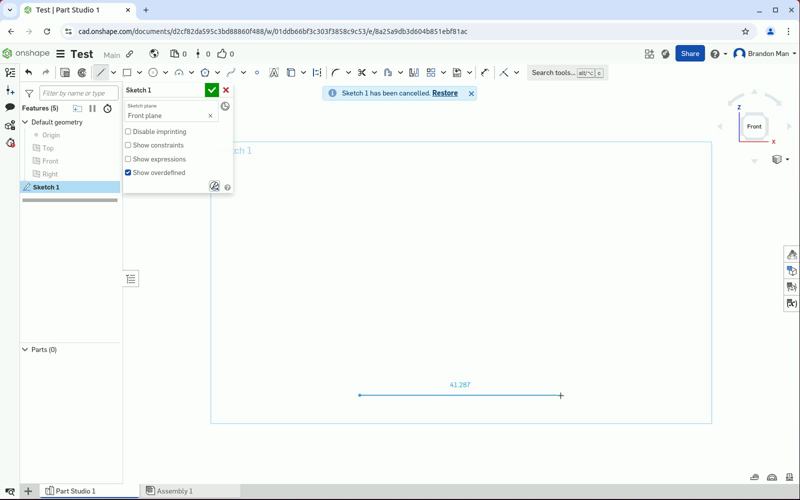
click(560, 395)
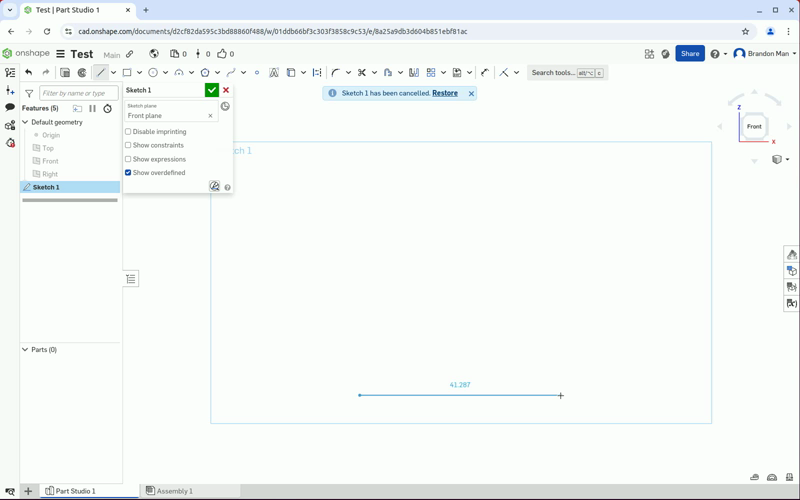
key_up(shift)
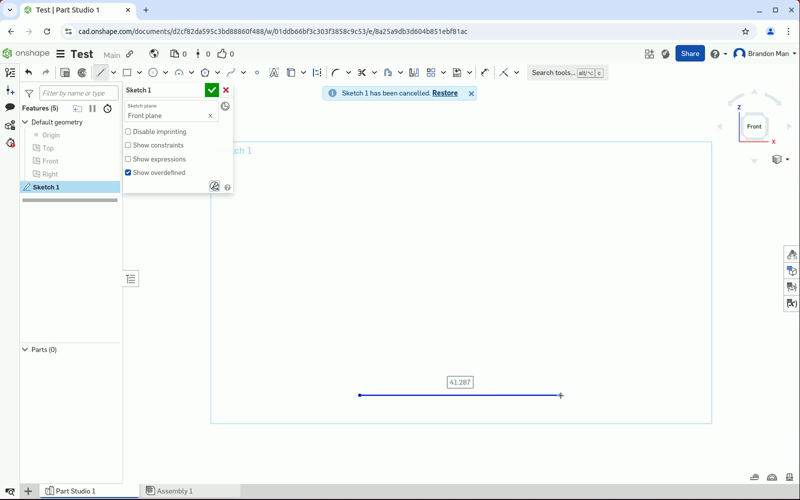
key_down(shift)
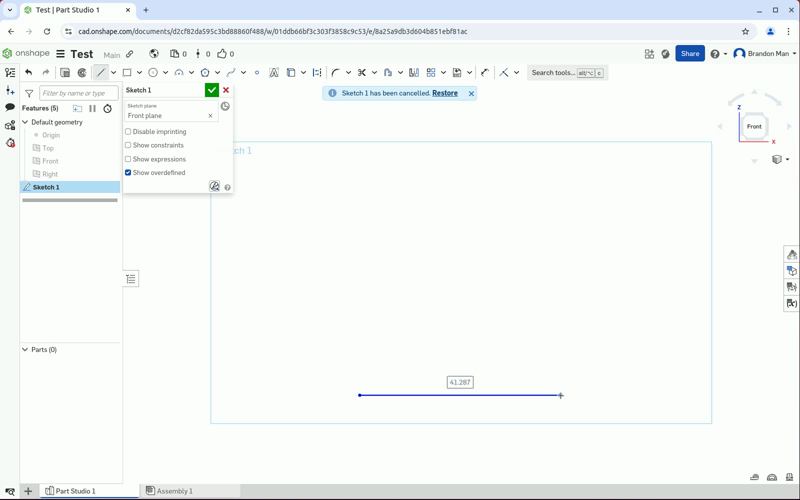
mouse_move(560, 302)
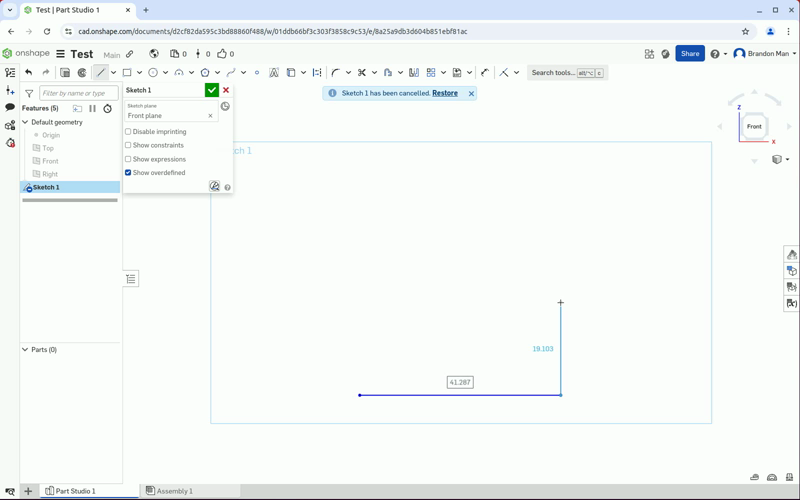
click(560, 302)
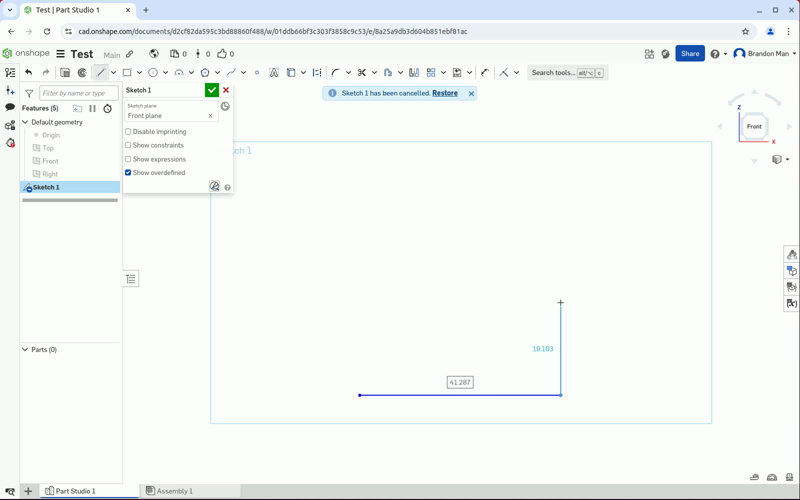
key_up(shift)
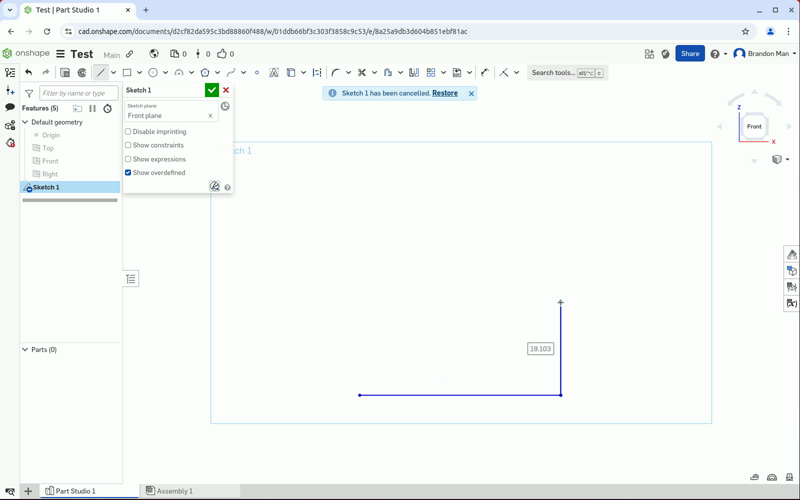
key_down(shift)
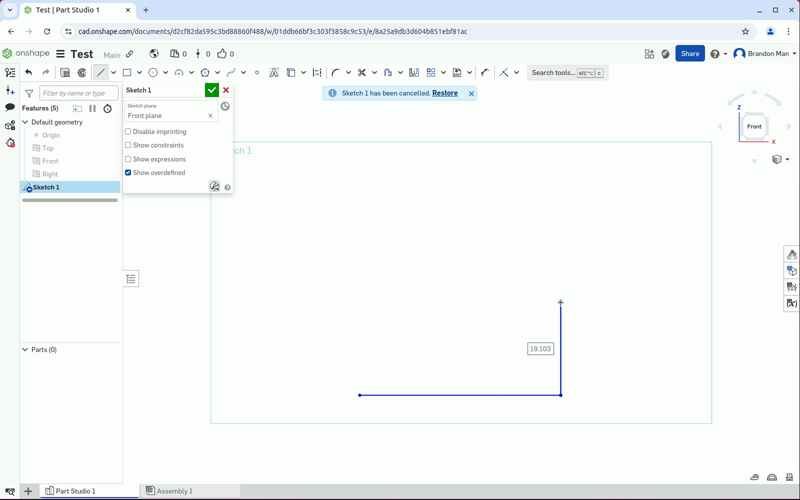
mouse_move(589, 302)
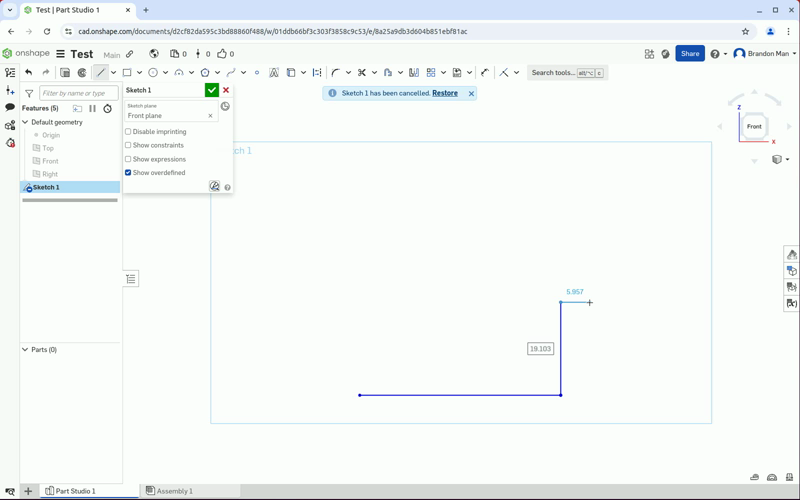
mouse_move(514, 302)
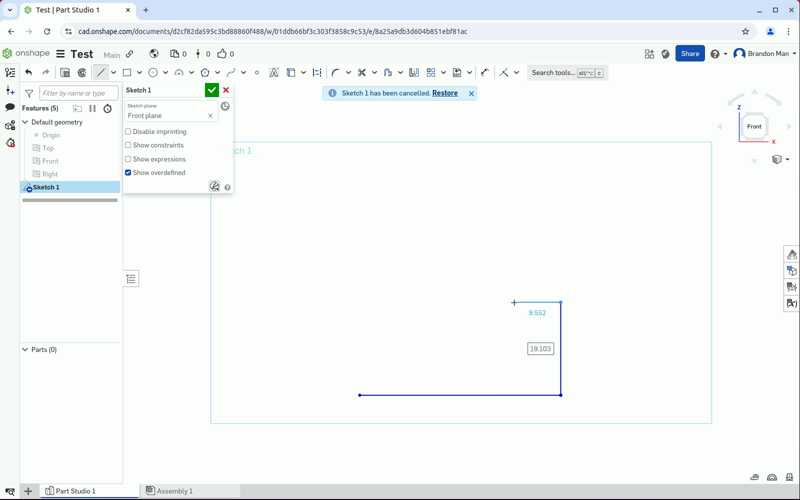
click(514, 302)
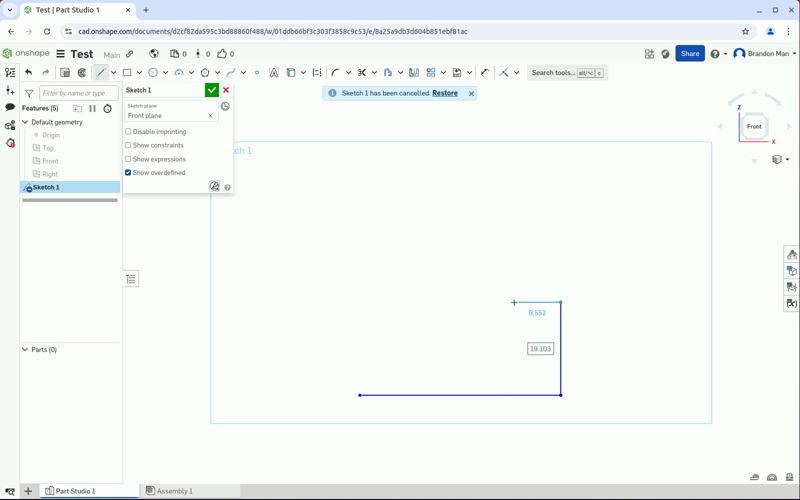
key_up(shift)
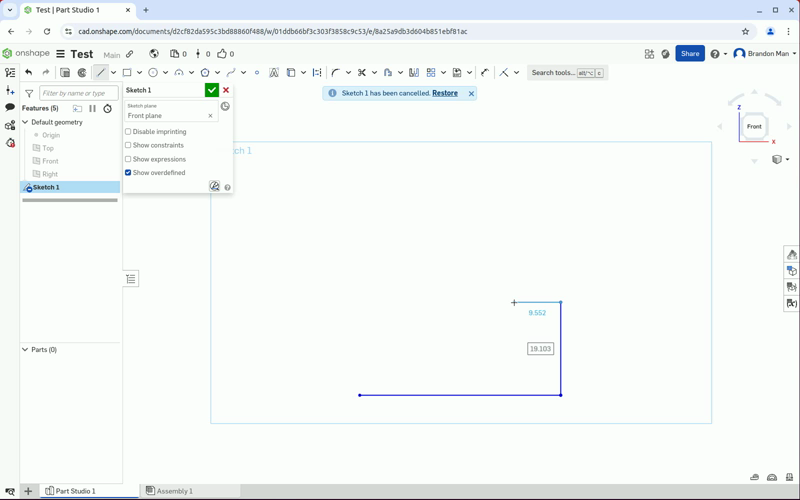
key_down(shift)
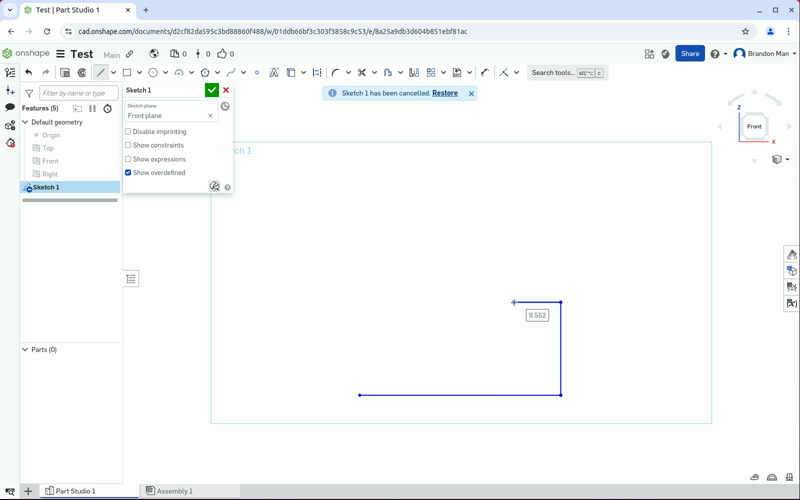
mouse_move(544, 302)
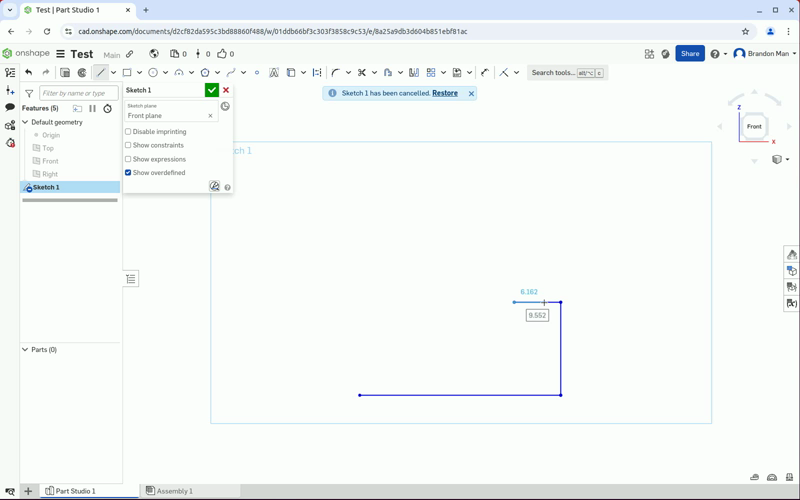
mouse_move(514, 273)
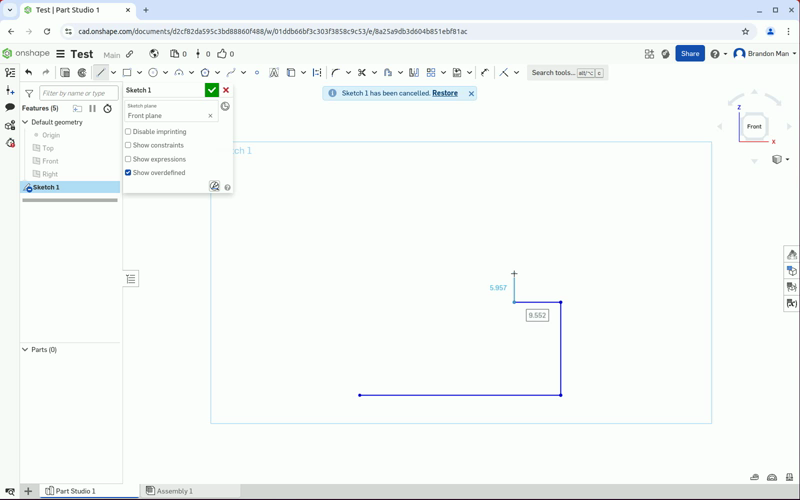
click(514, 273)
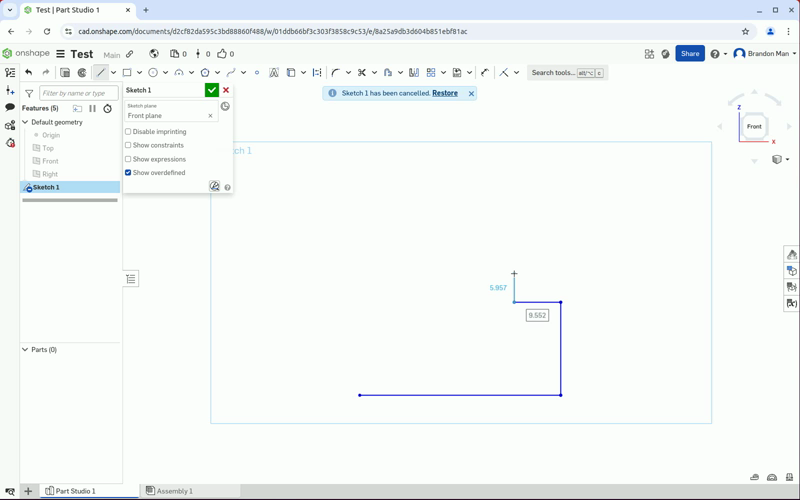
key_up(shift)
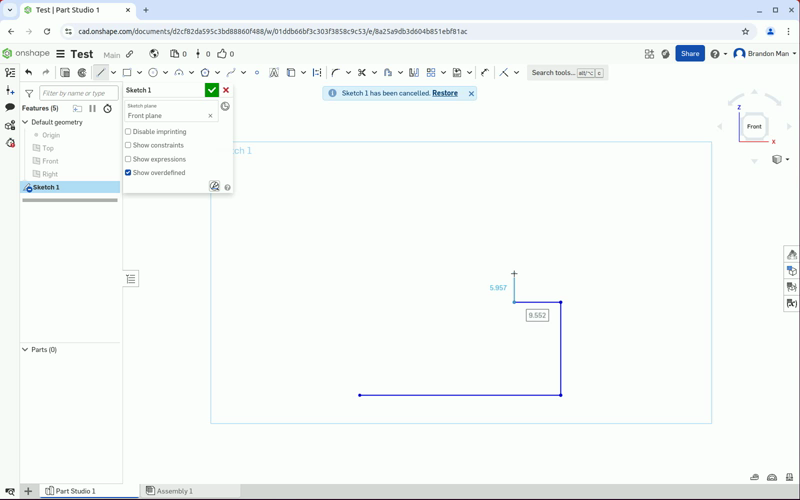
key_down(shift)
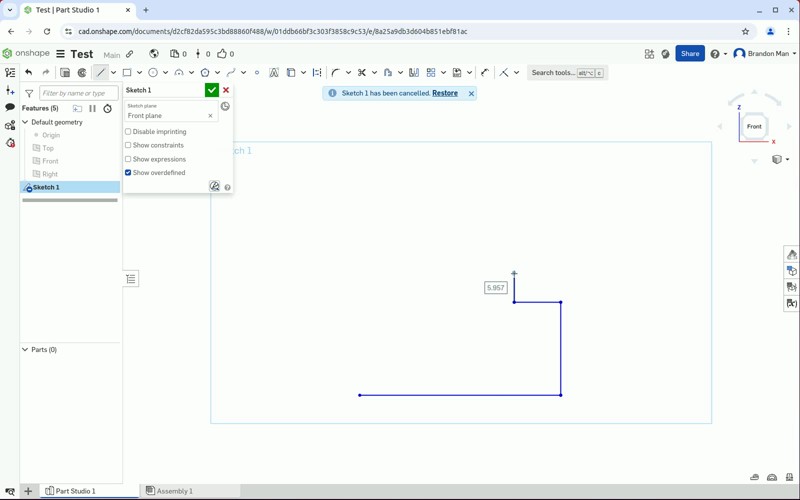
mouse_move(453, 273)
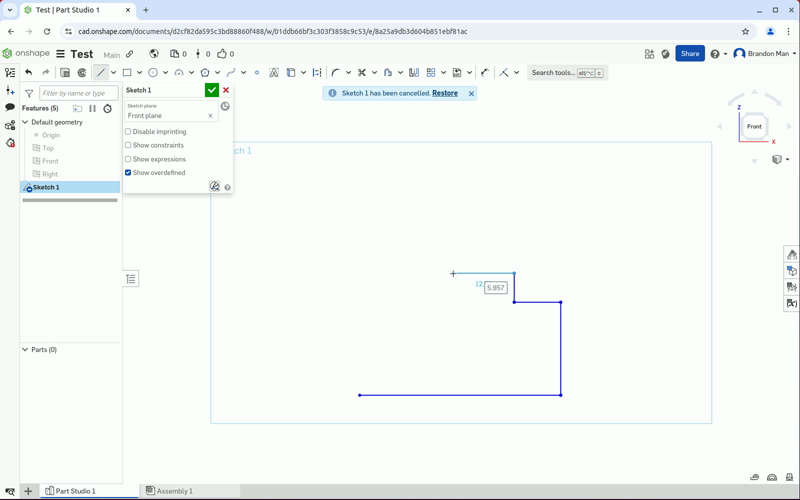
click(453, 273)
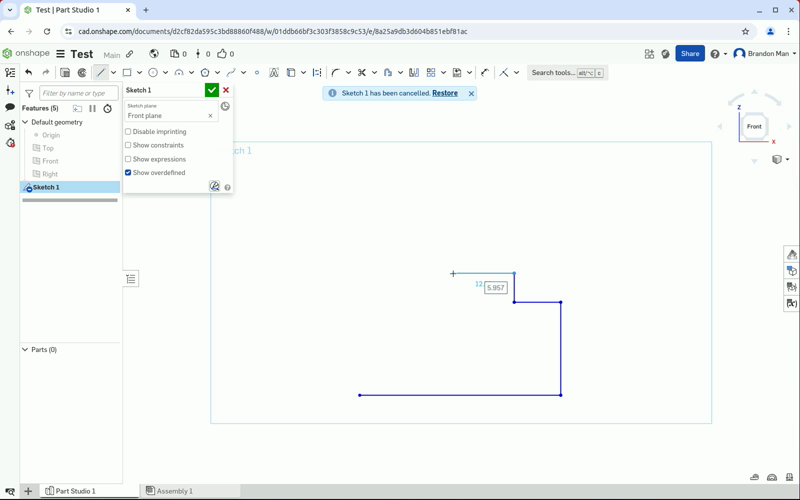
key_up(shift)
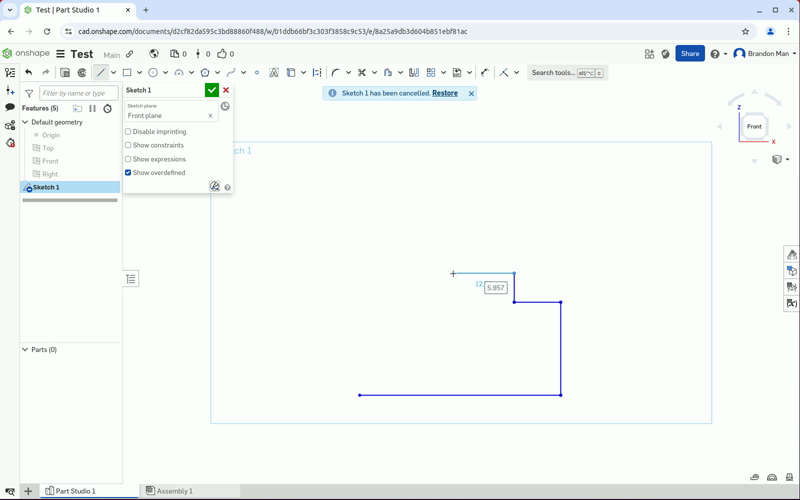
key_down(shift)
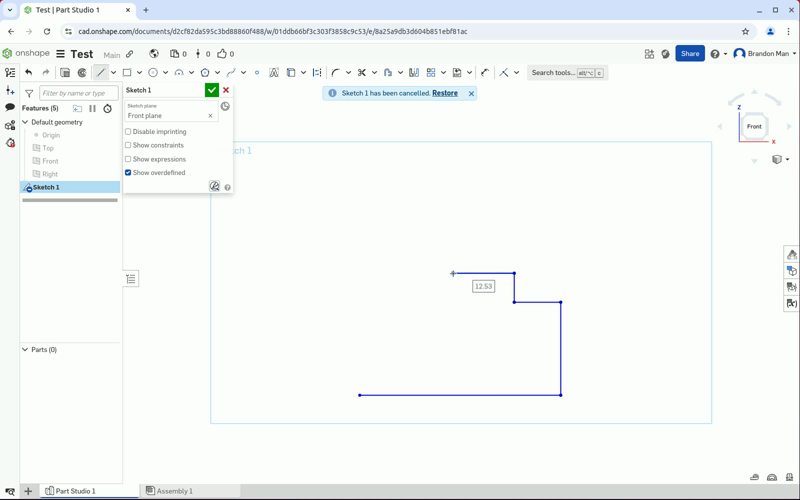
mouse_move(453, 334)
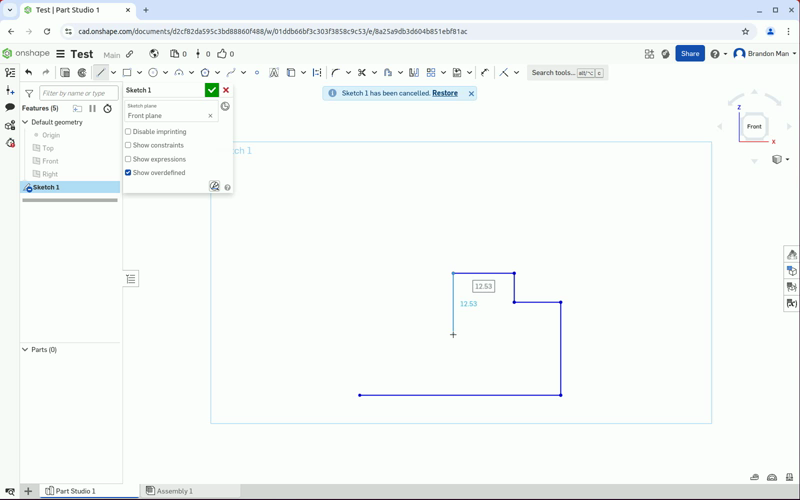
click(453, 334)
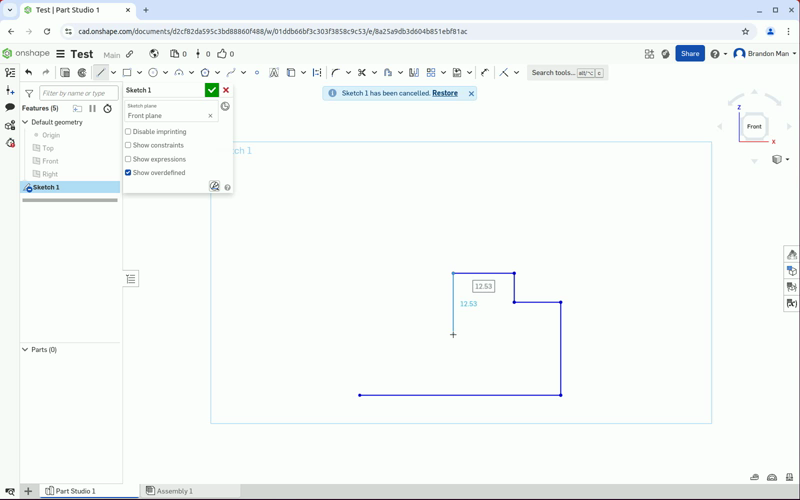
key_up(shift)
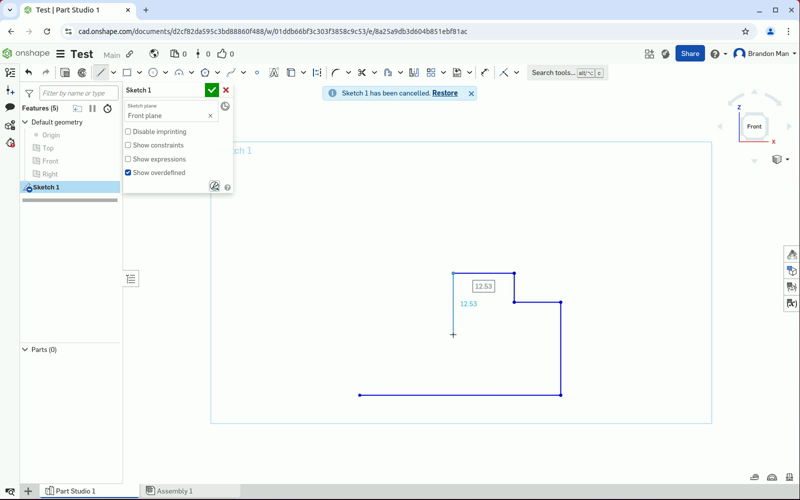
key_down(shift)
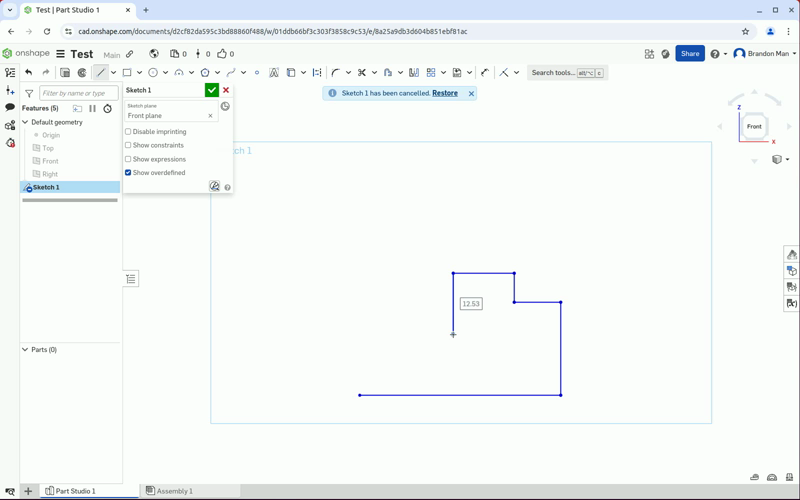
mouse_move(359, 334)
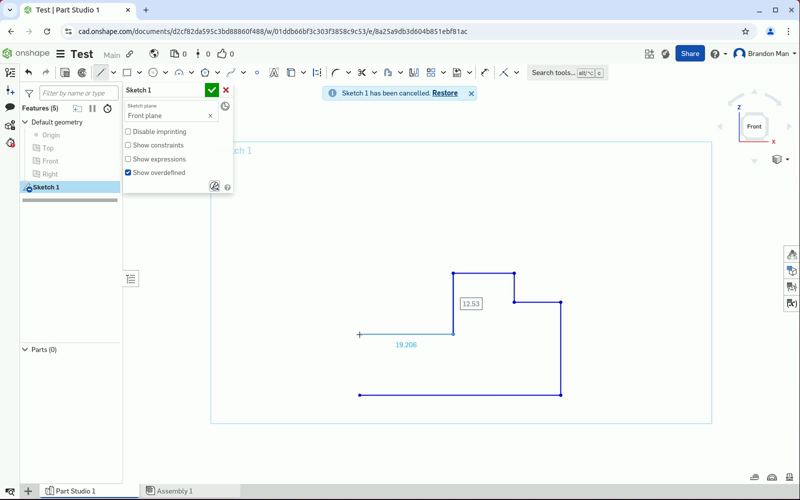
click(359, 334)
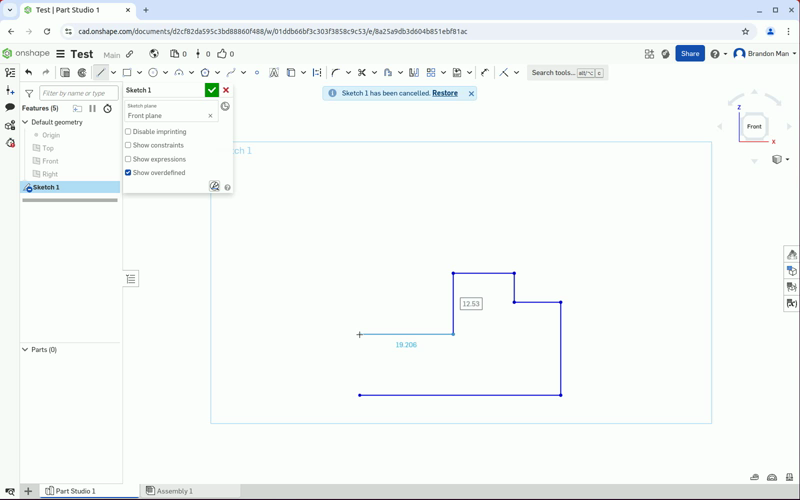
key_up(shift)
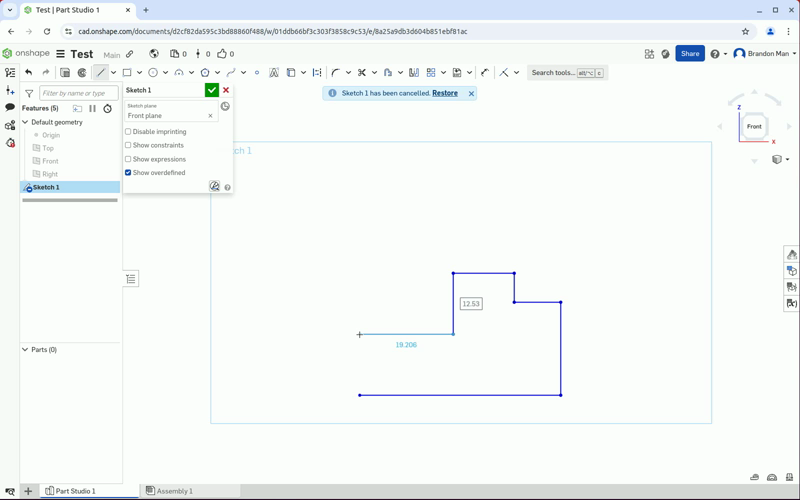
key_down(shift)
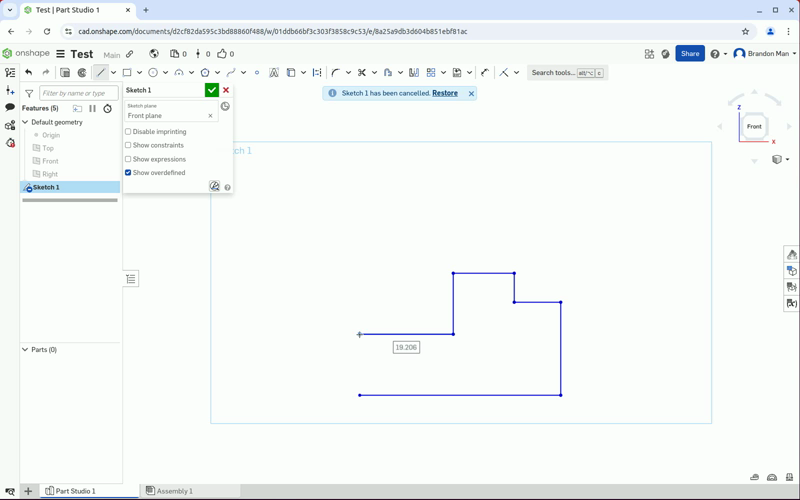
mouse_move(359, 395)
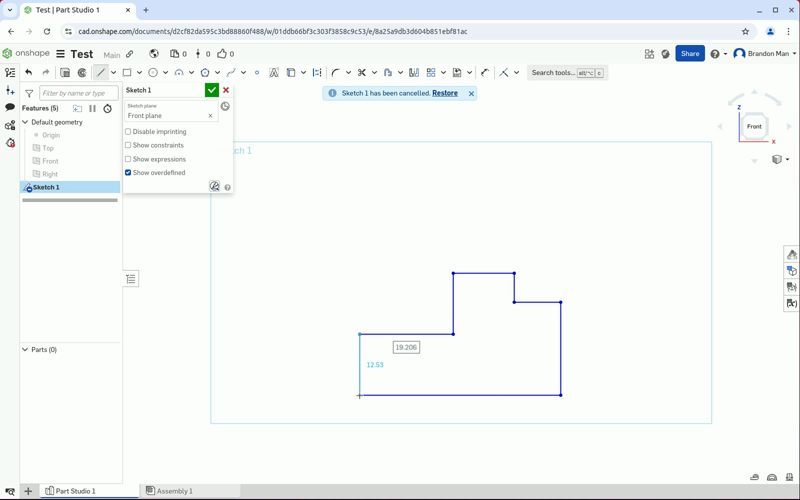
key_up(shift)
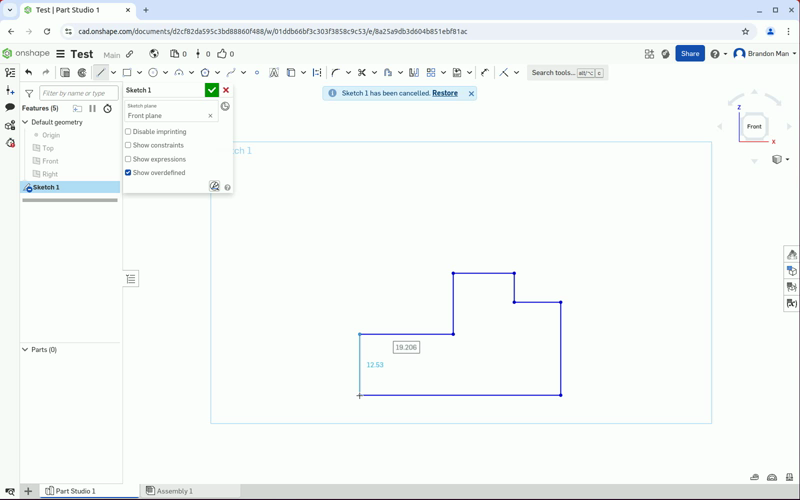
click(359, 395)
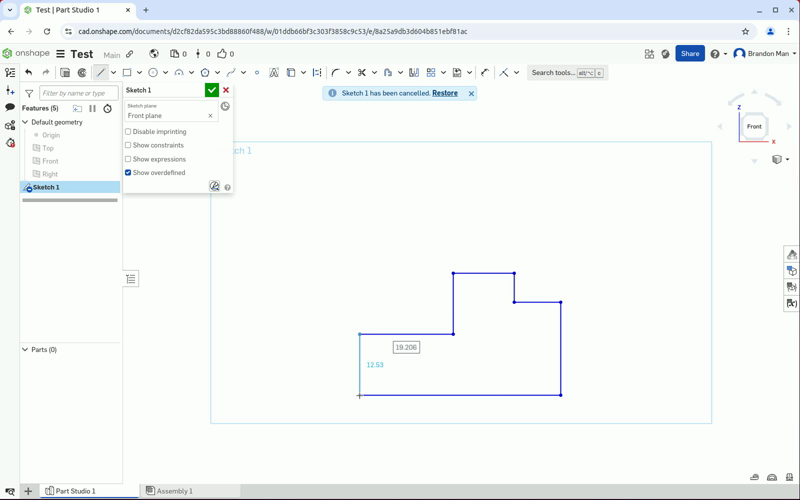
key(esc)
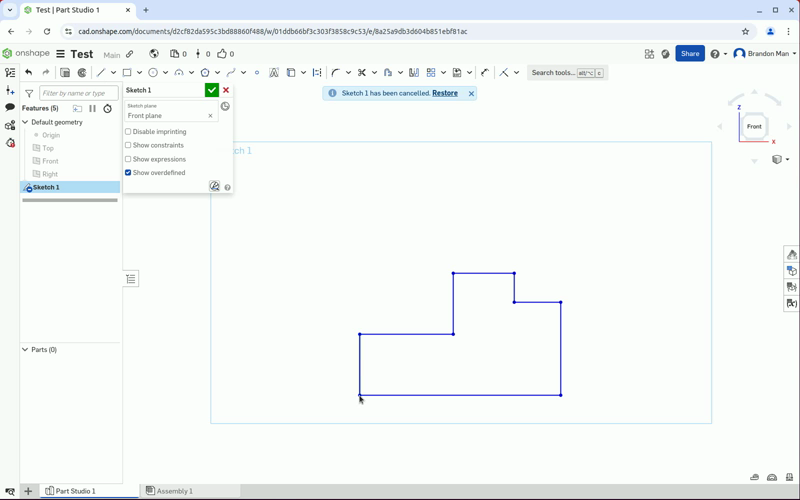
mouse_move(480, 370)
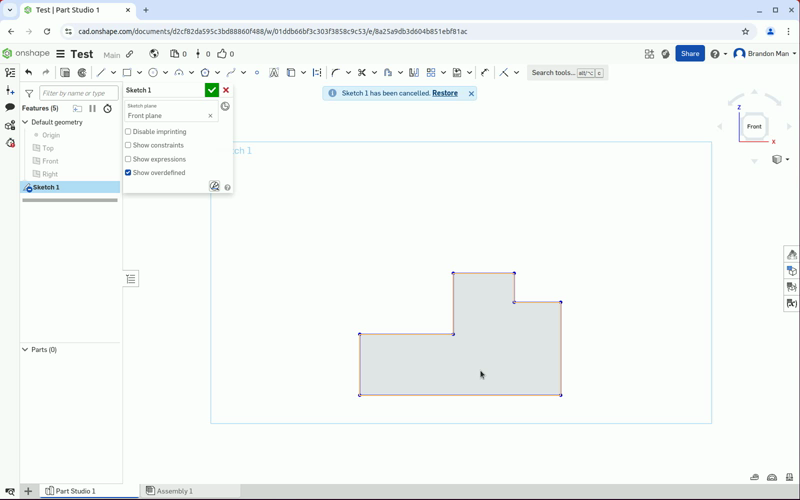
click(480, 370)
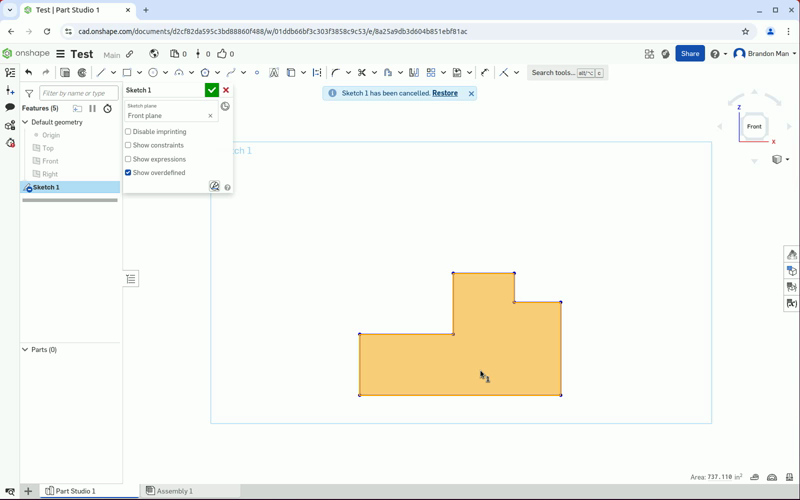
mouse_move(73, 352)
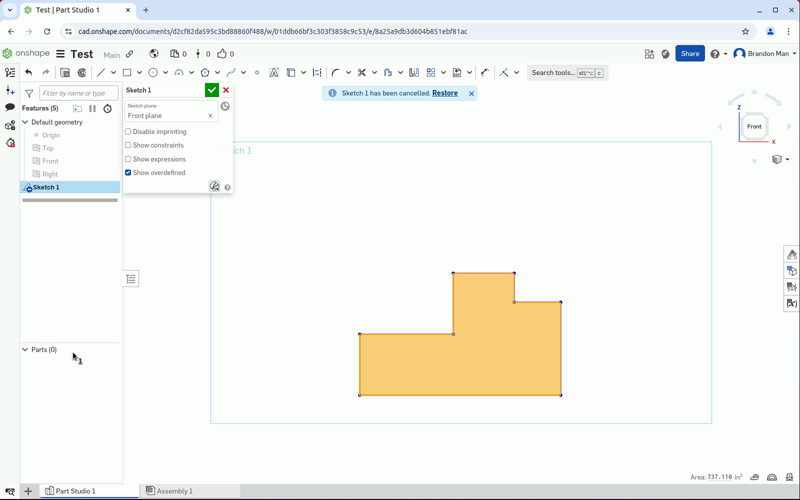
key(shift+y)
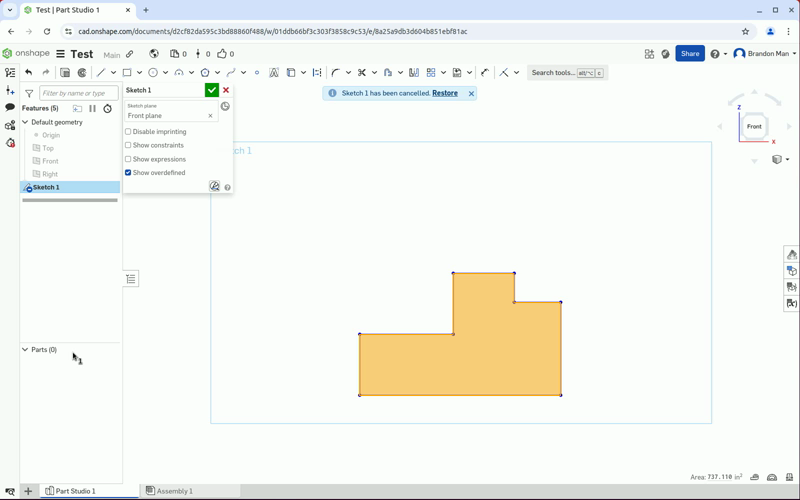
key(shift+e)
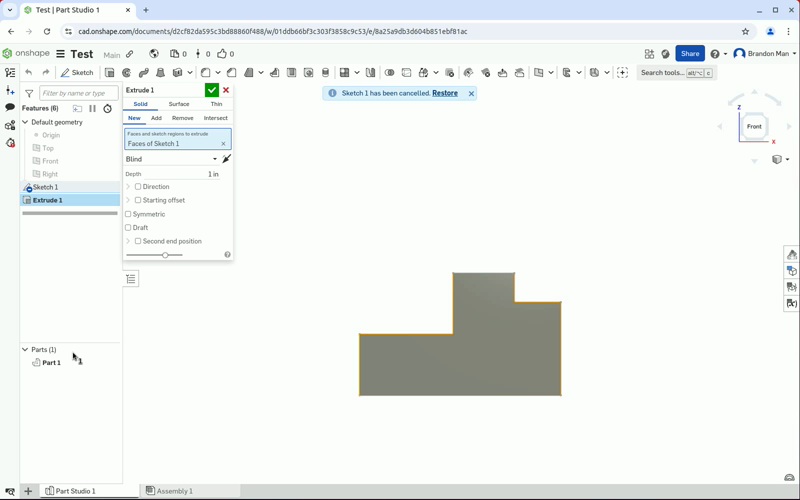
mouse_move(143, 106)
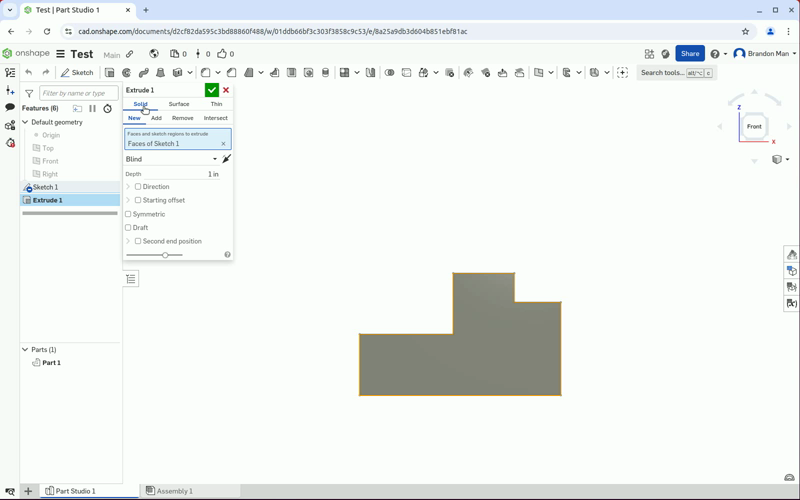
click(143, 106)
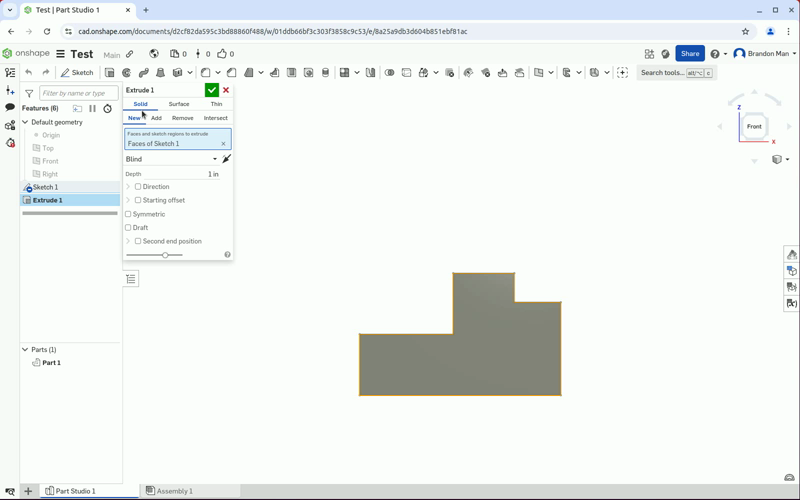
mouse_move(137, 120)
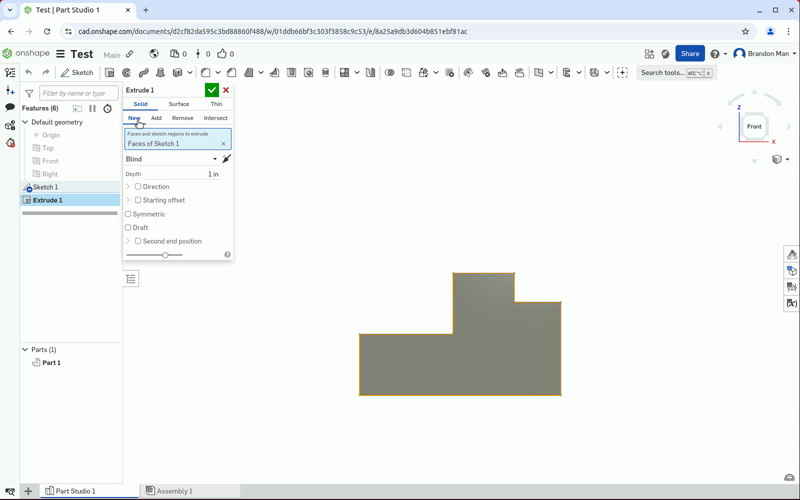
click(137, 120)
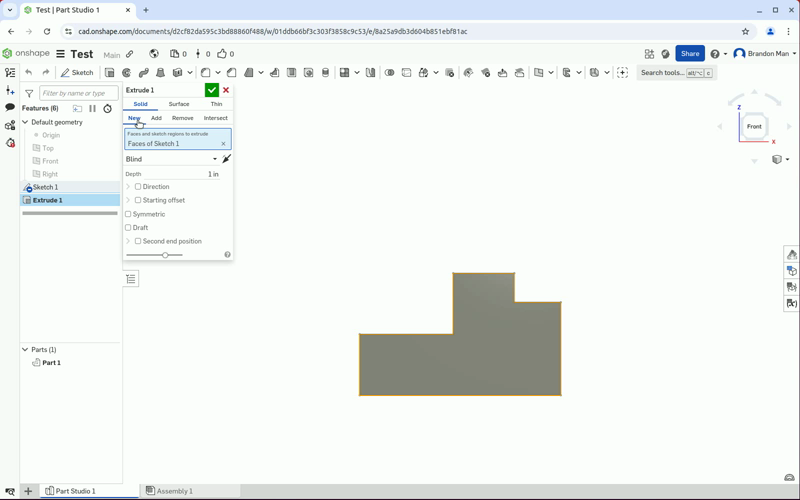
key(tab, 4)
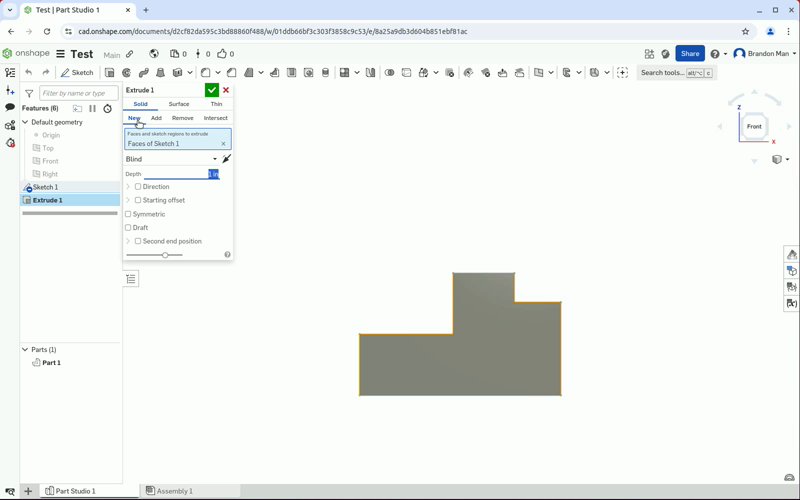
text(-22.146)
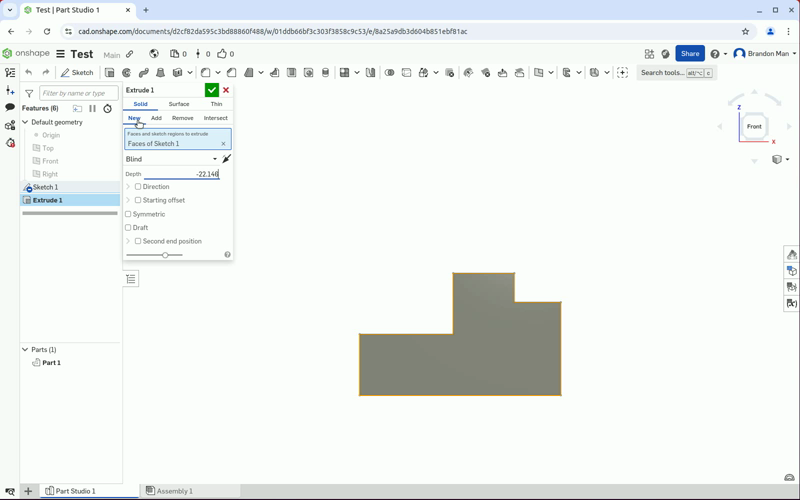
key(tab, 3)
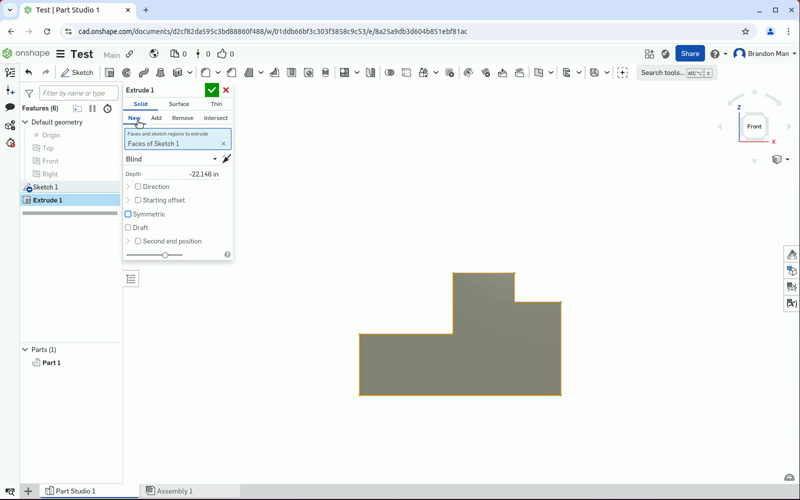
key(space)
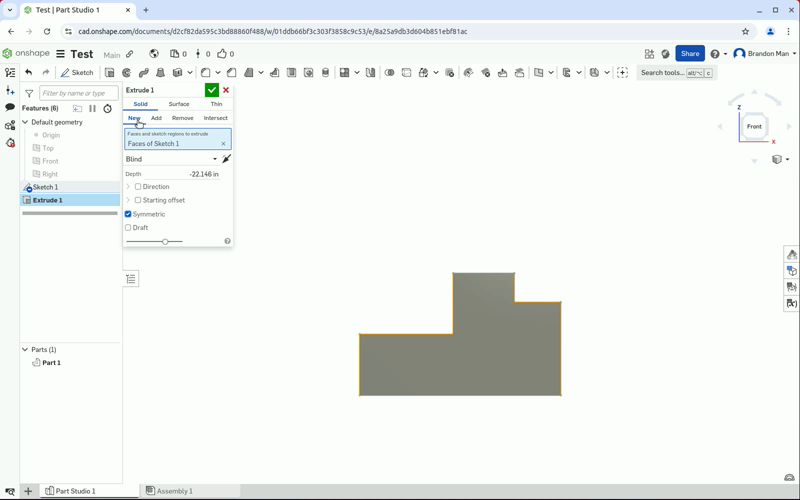
key(enter)
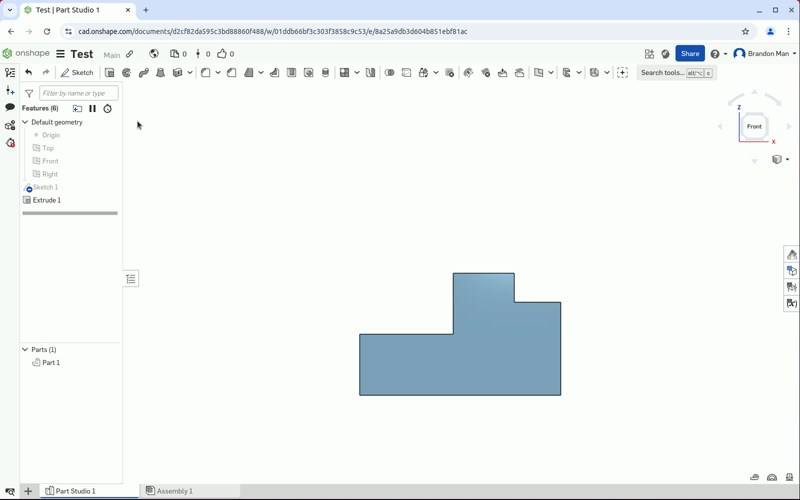
key(shift+h)
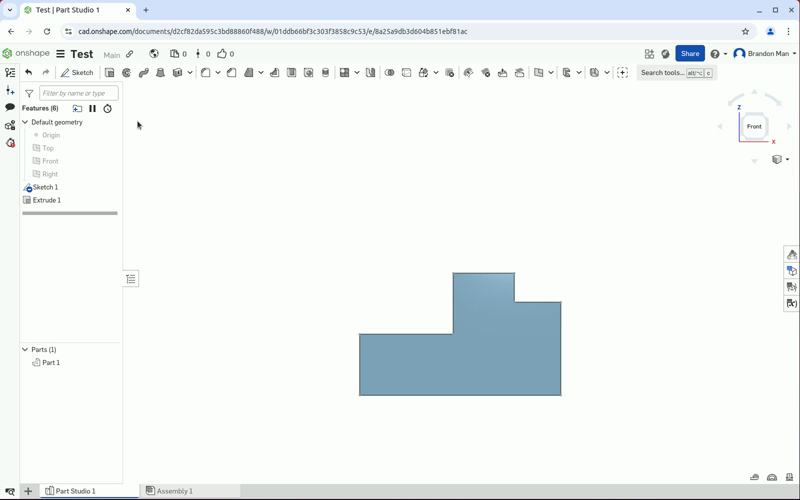
key(shift+h)
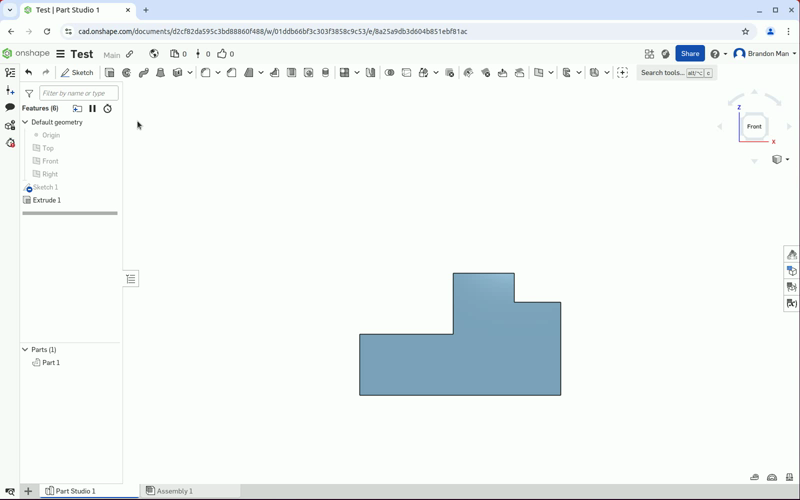
mouse_move(73, 189)
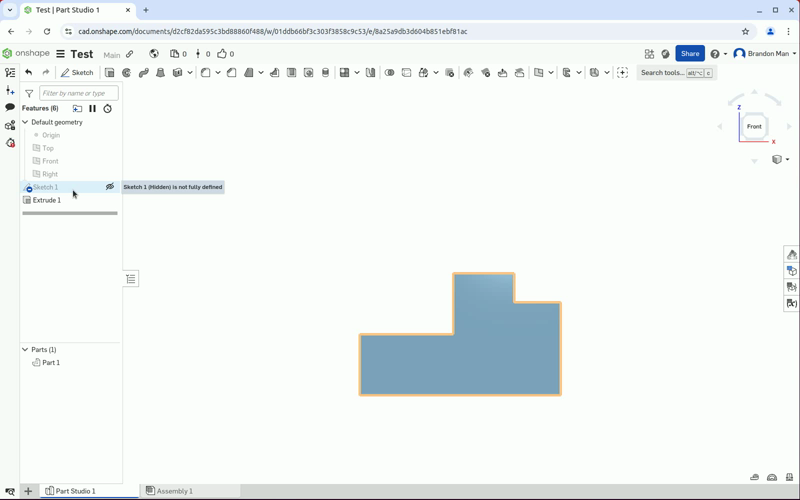
click(73, 189)
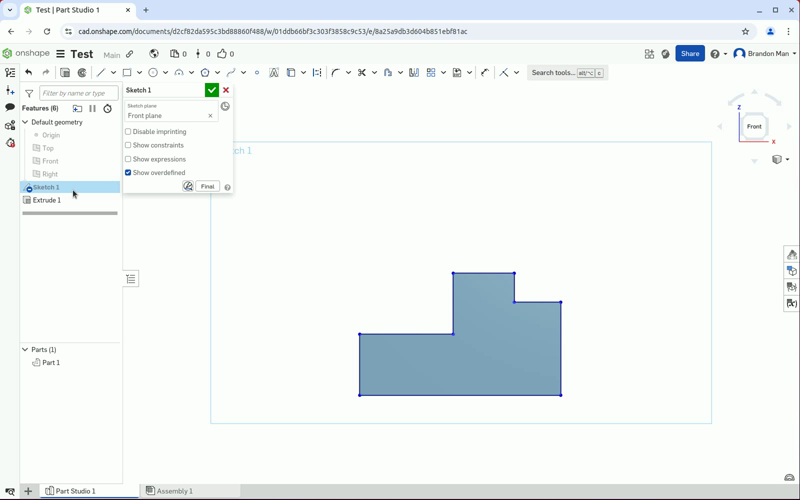
mouse_move(229, 92)
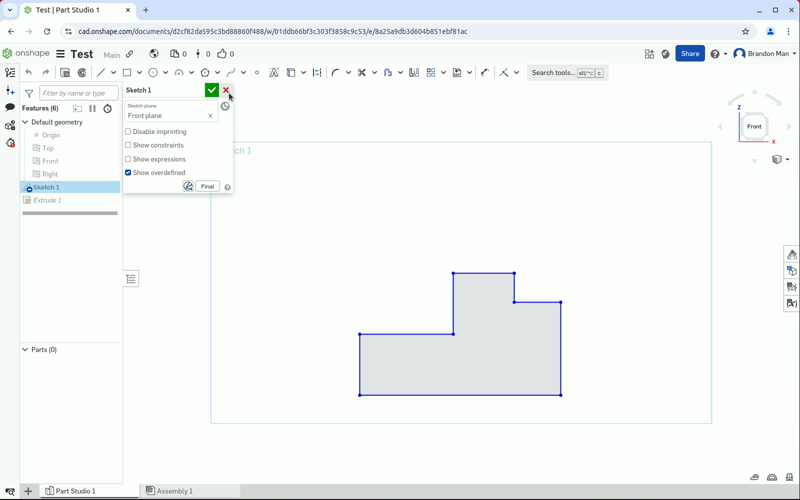
click(229, 92)
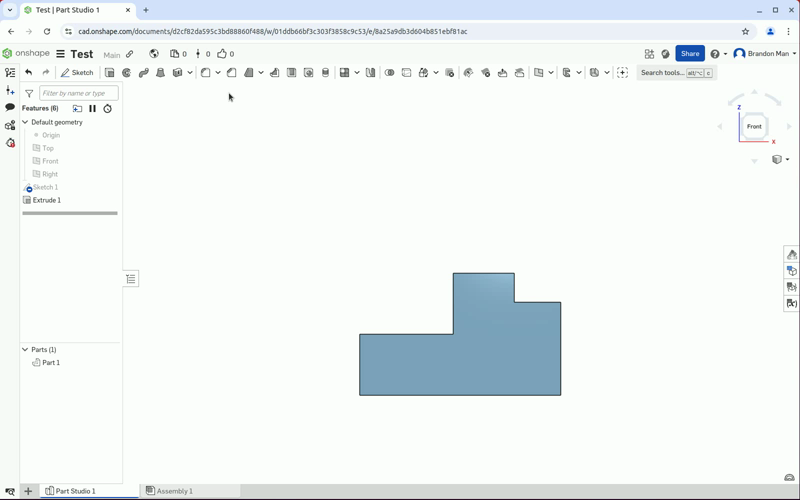
mouse_move(73, 352)
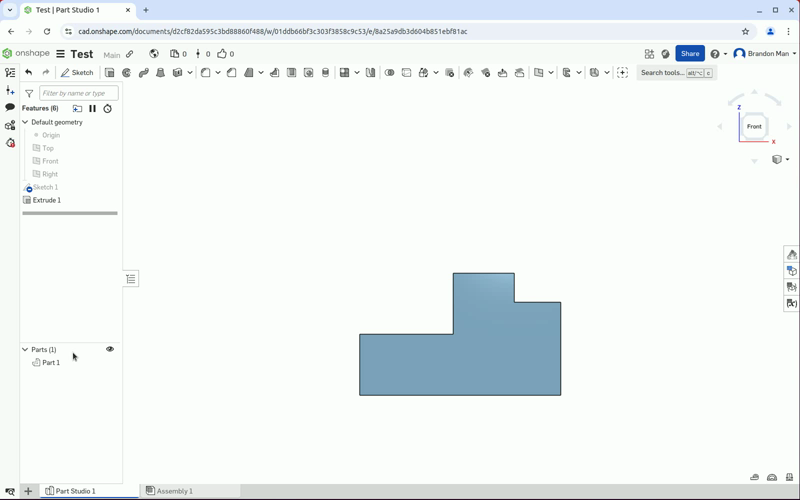
key(y)
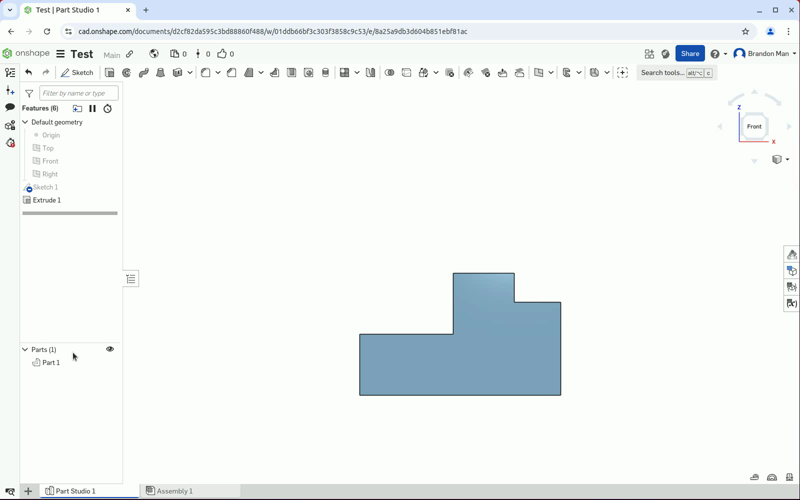
key(shift+p)
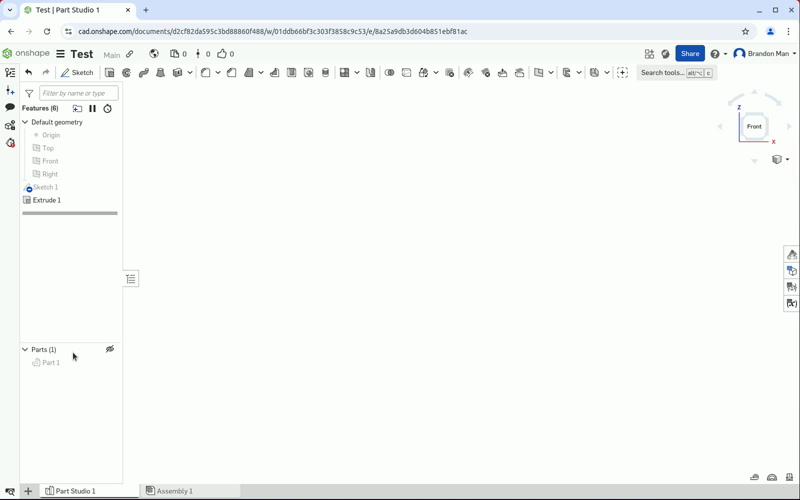
key(space)
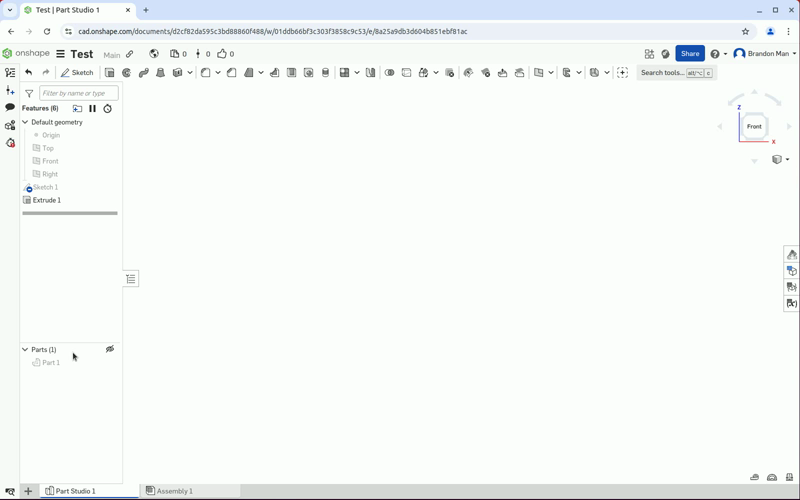
key_down(shift)
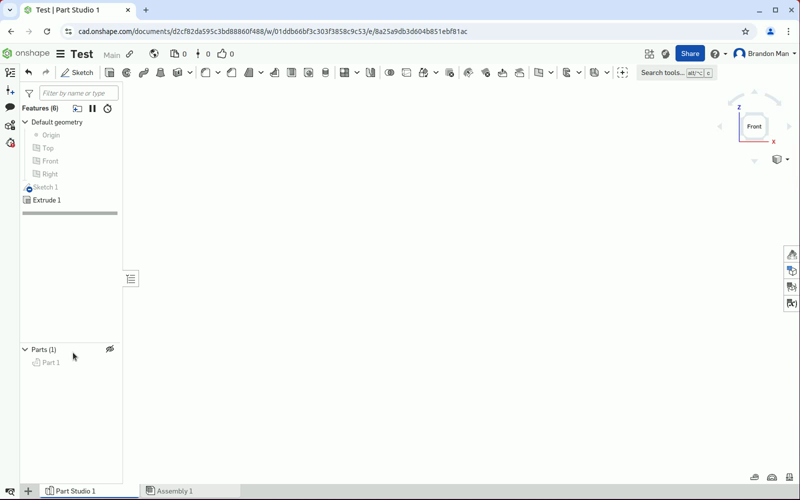
key(left)
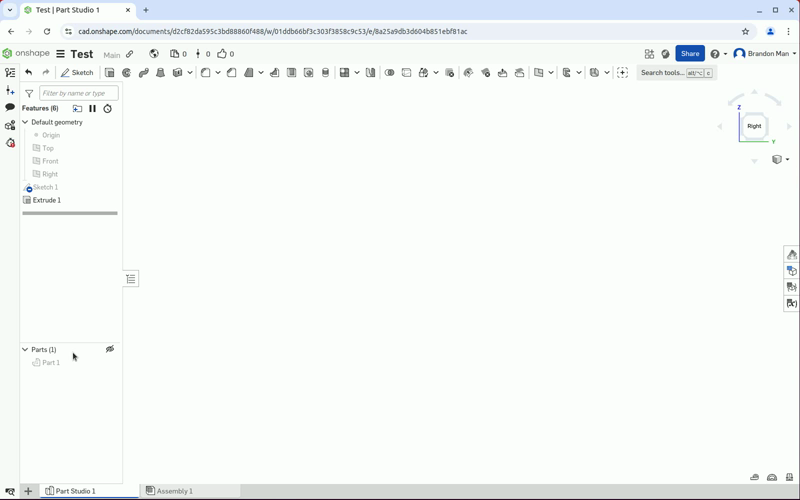
key_up(shift)
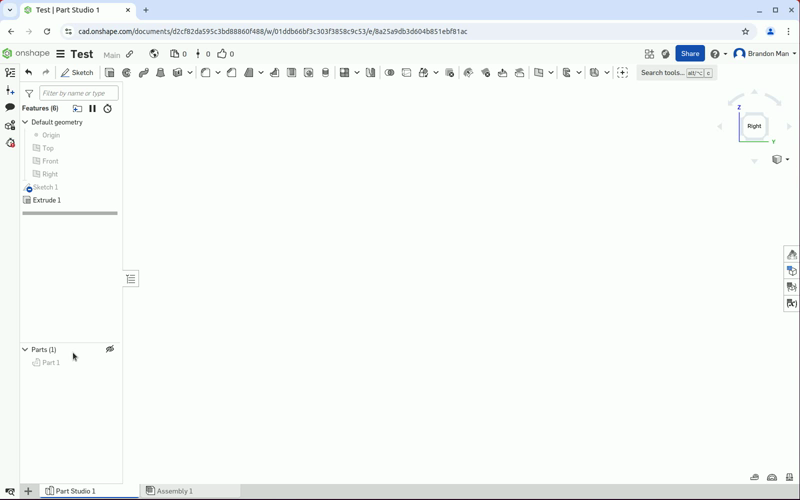
mouse_move(73, 352)
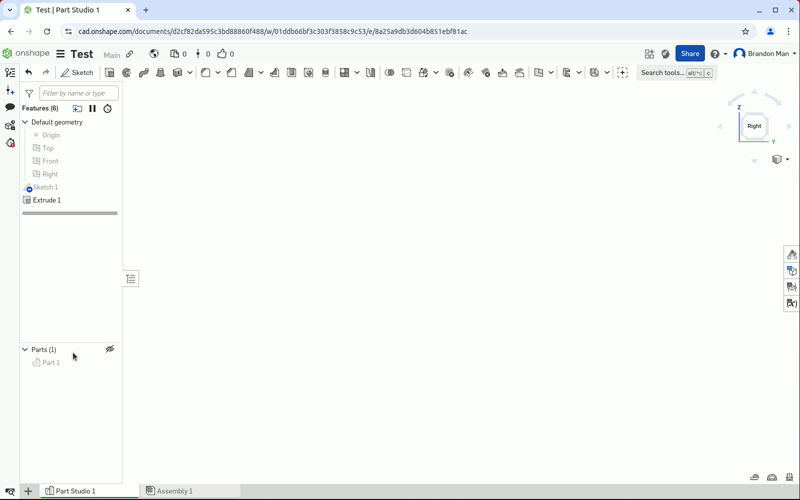
key(shift+y)
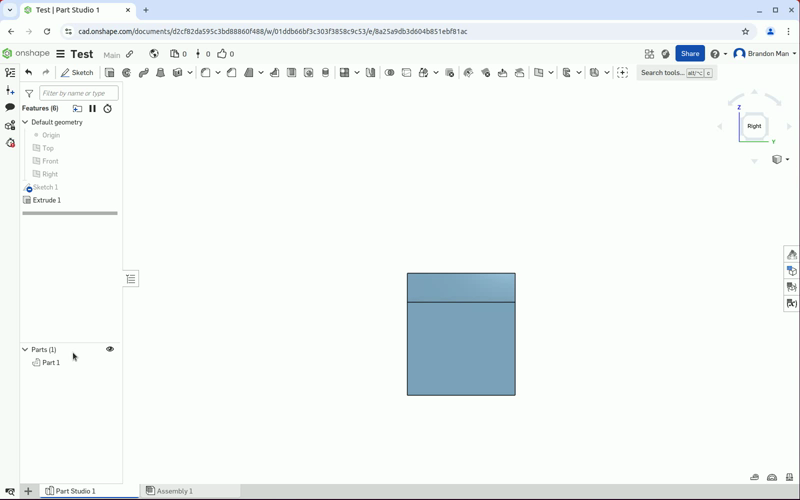
mouse_move(541, 75)
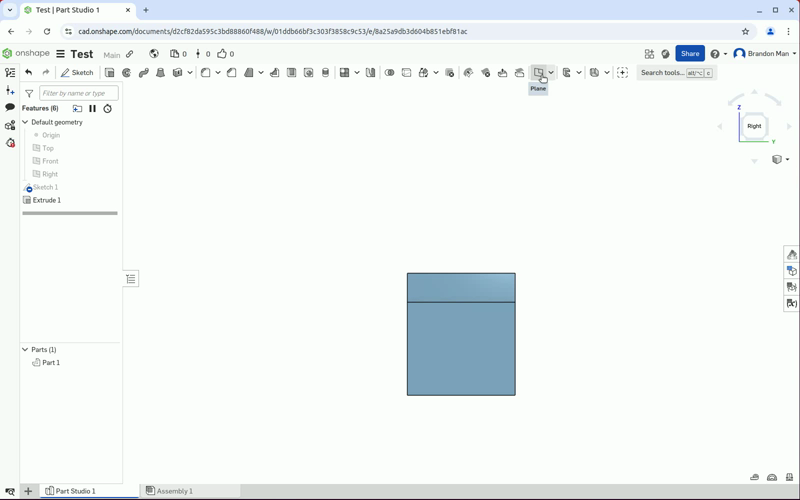
click(541, 75)
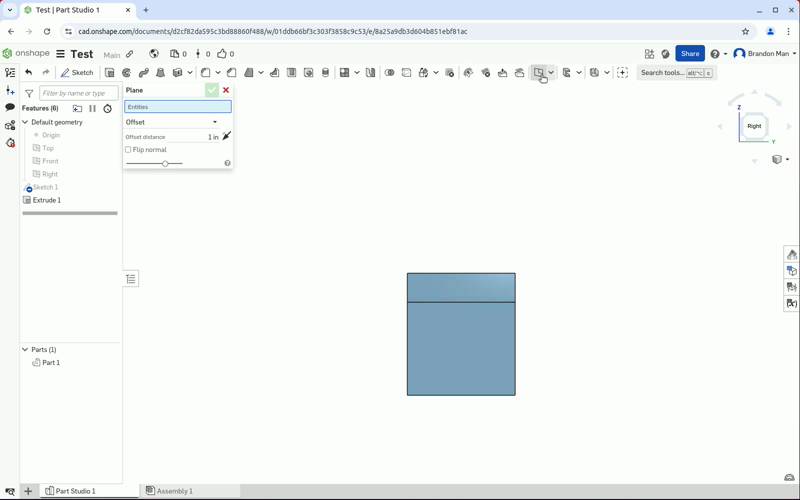
mouse_move(73, 176)
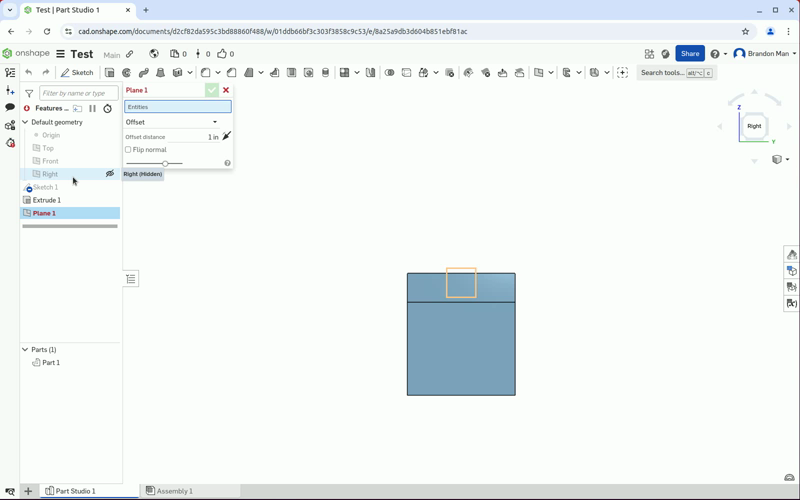
click(73, 176)
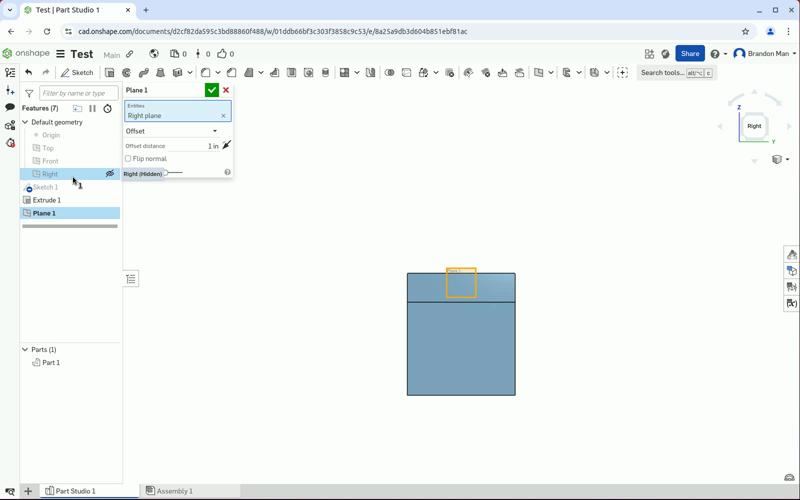
key(tab, 2)
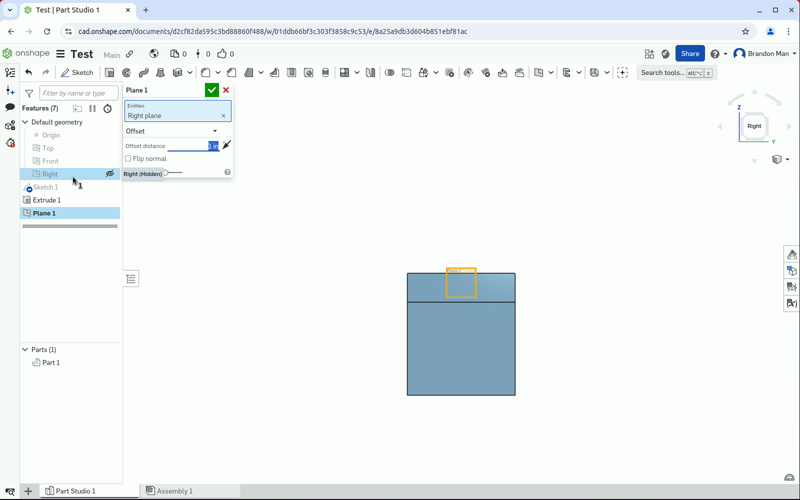
text(20.705)
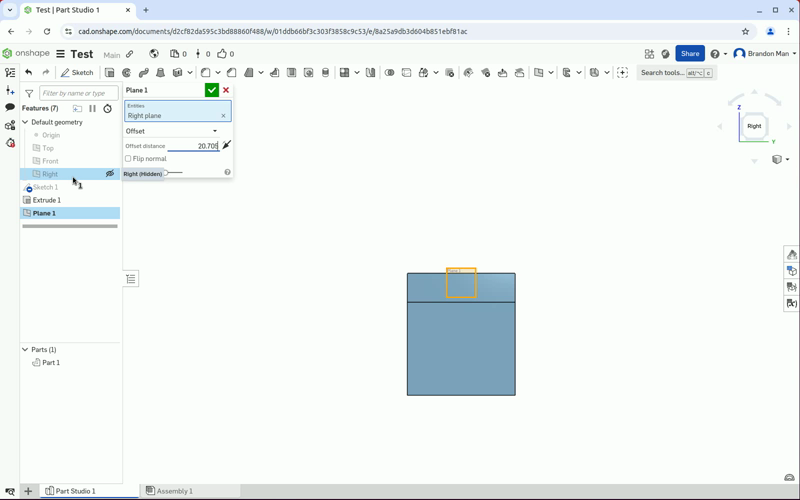
key(enter, 2)
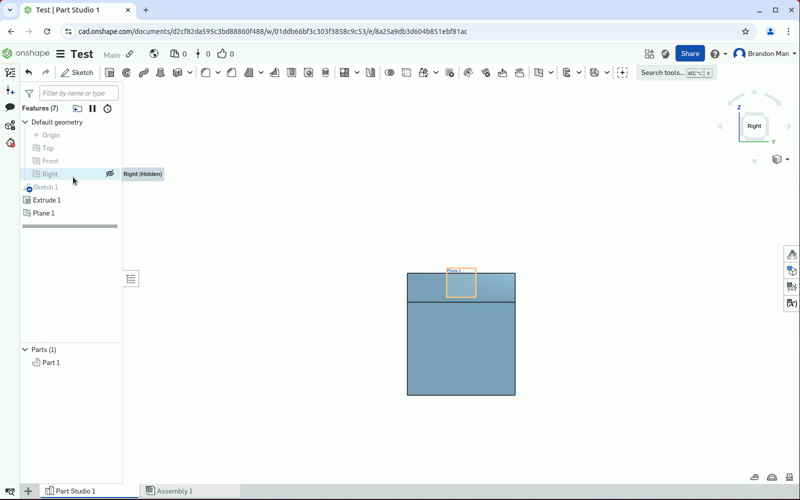
key(shift+s)
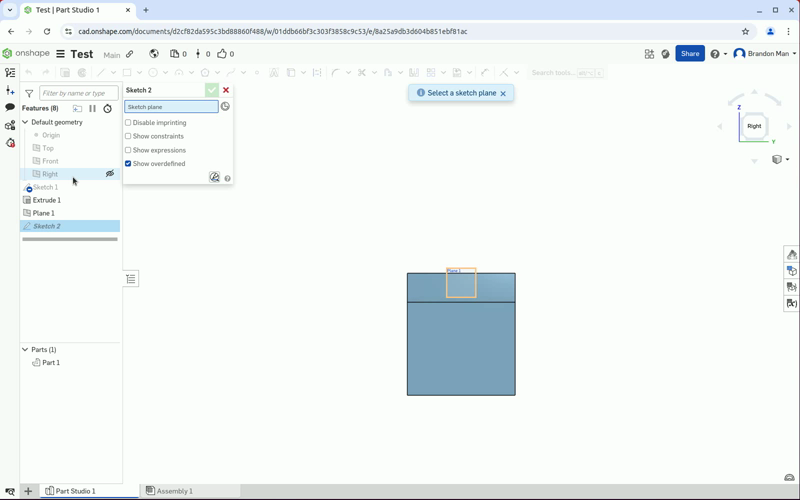
mouse_move(73, 215)
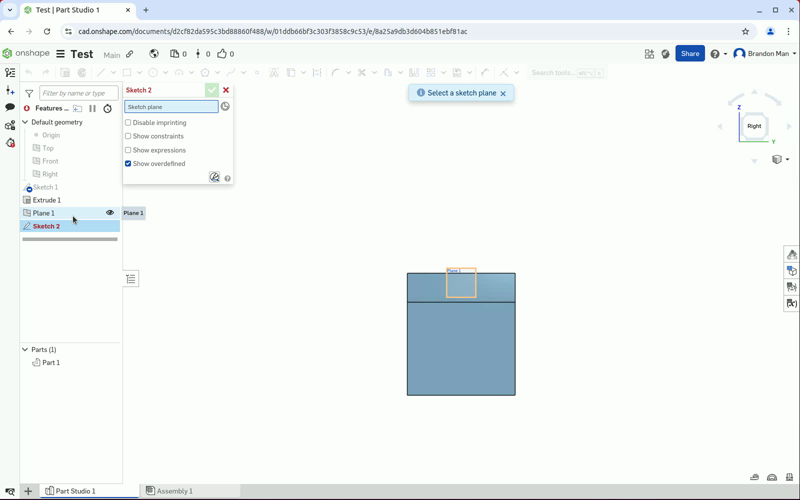
click(73, 215)
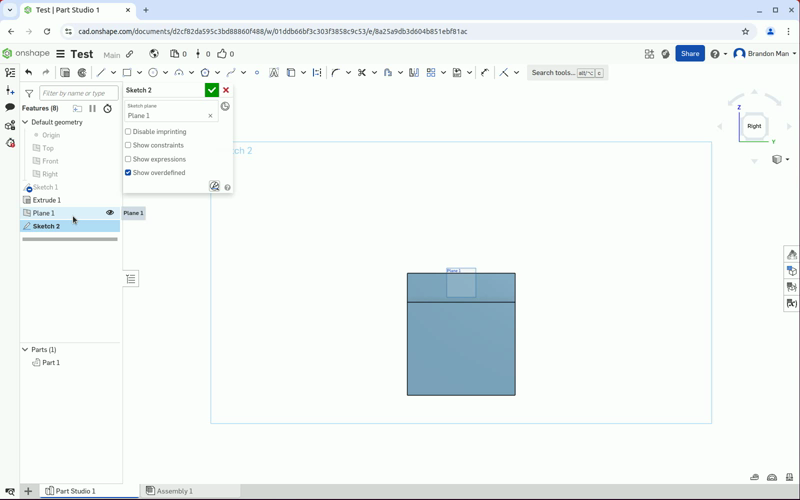
mouse_move(73, 352)
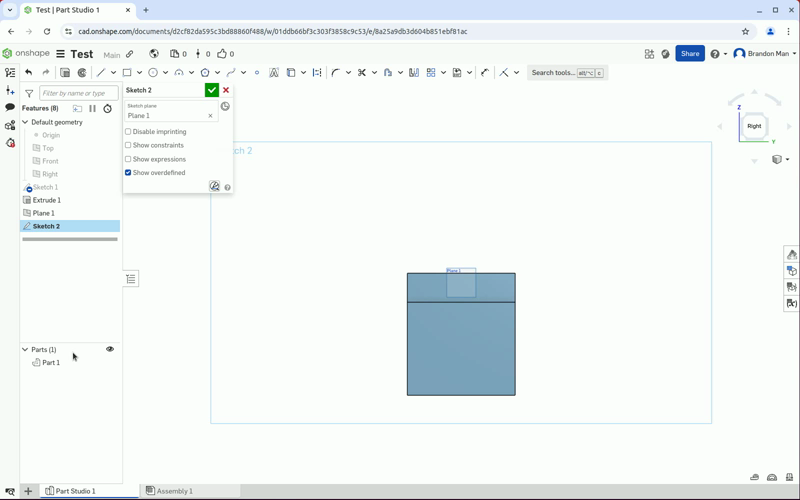
key(y)
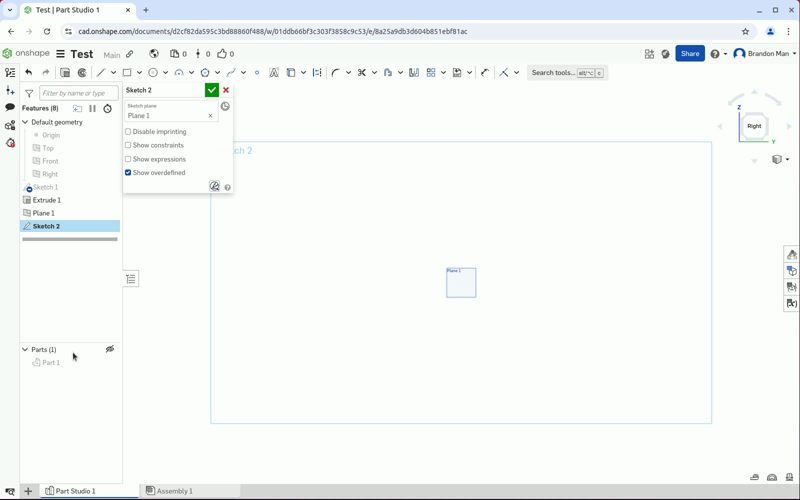
key(l)
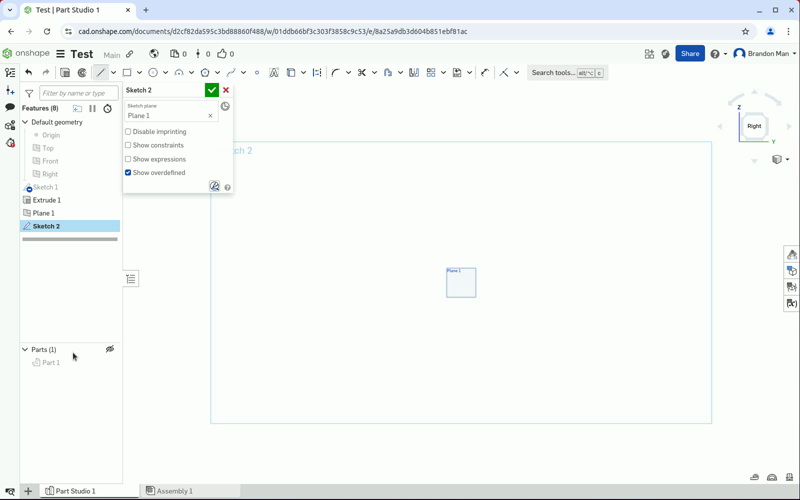
key_down(shift)
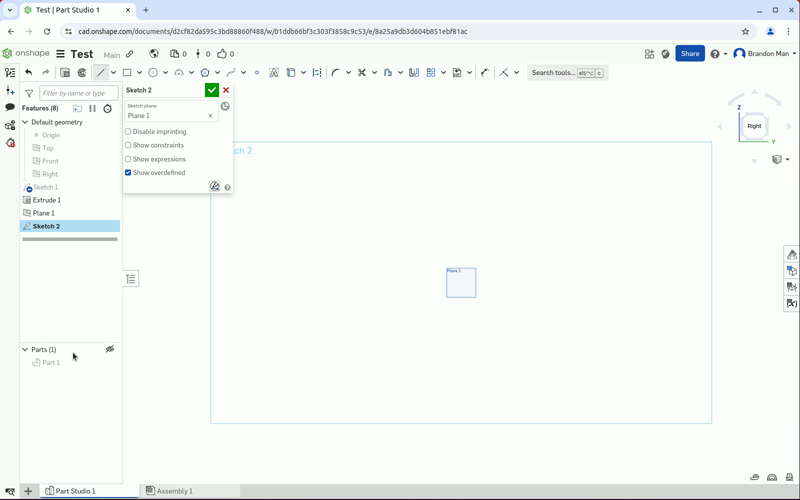
mouse_move(434, 395)
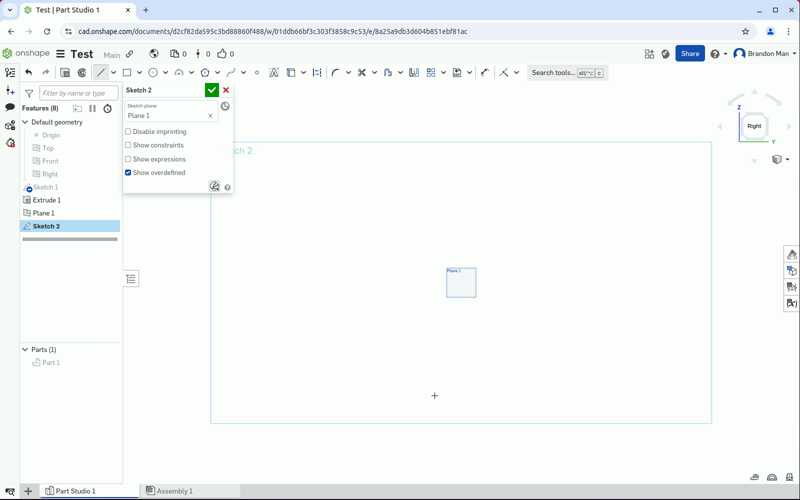
click(434, 395)
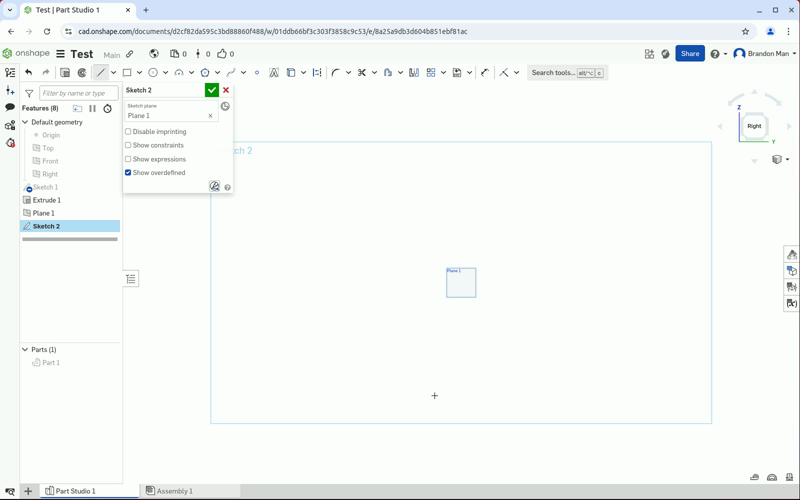
key_up(shift)
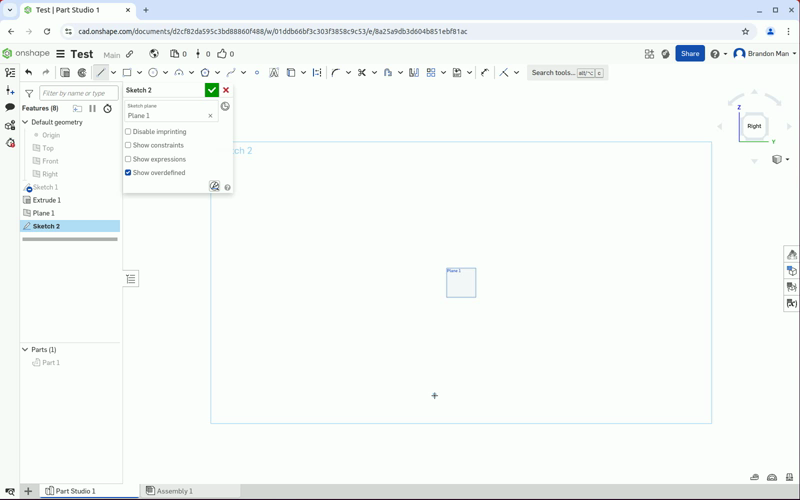
key_down(shift)
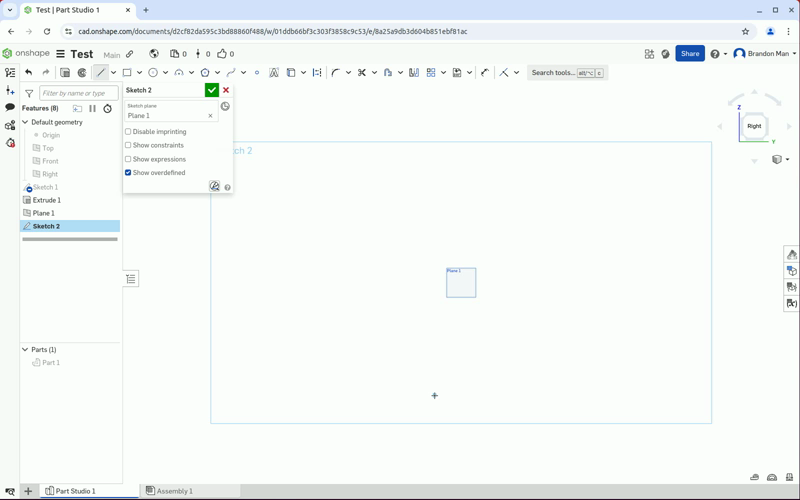
mouse_move(464, 395)
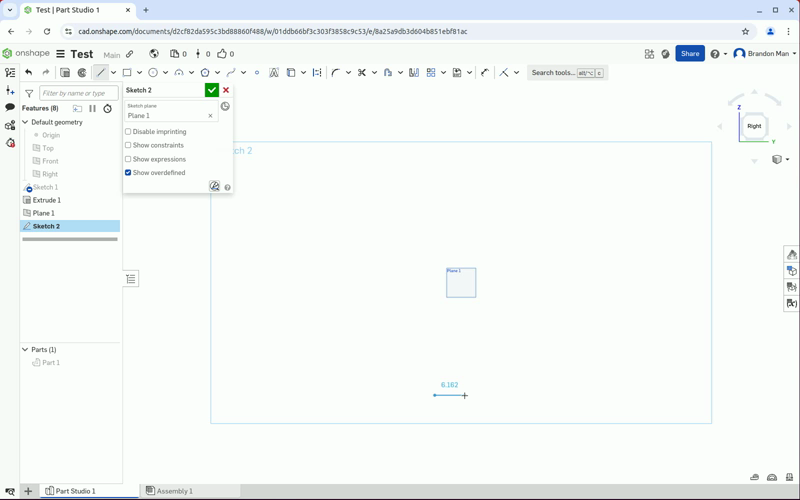
mouse_move(482, 395)
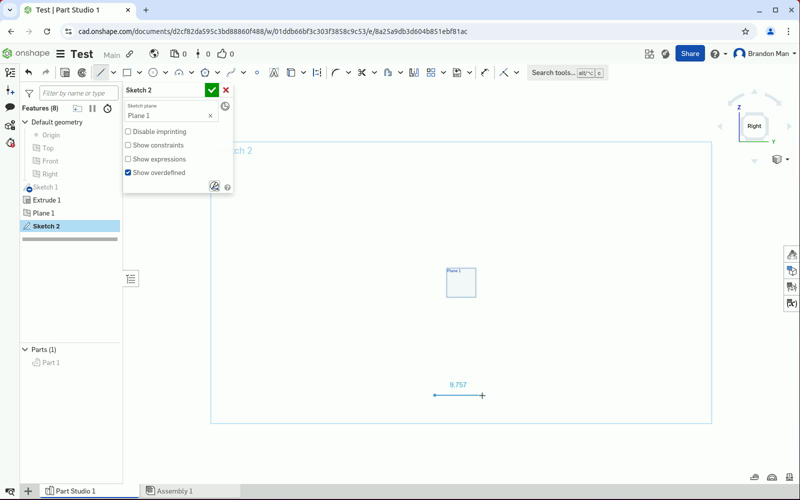
click(482, 395)
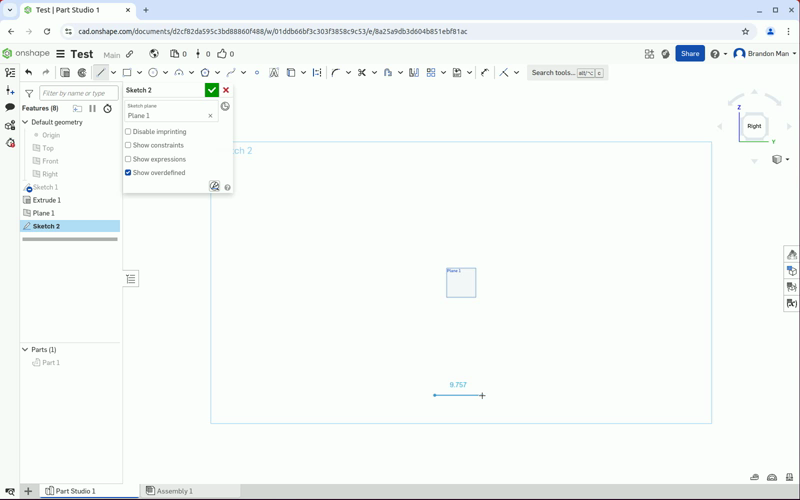
key_up(shift)
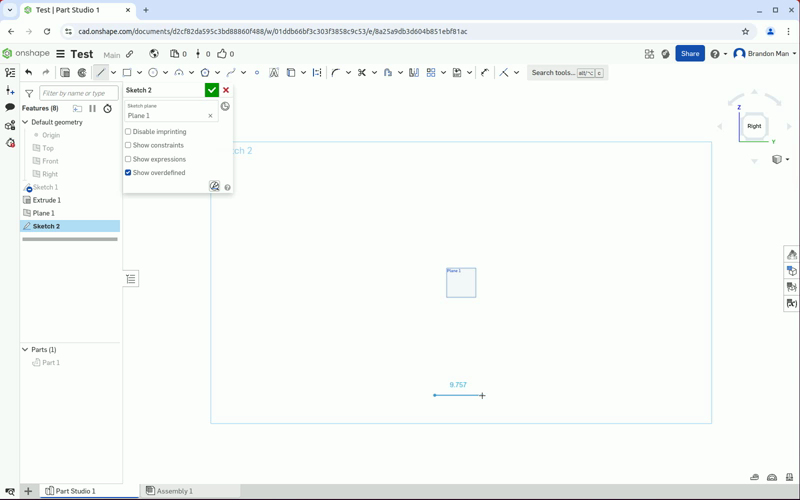
key_down(shift)
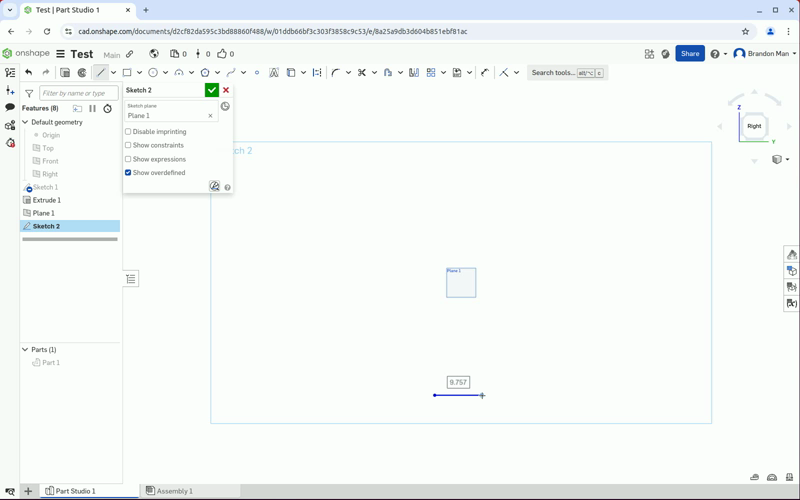
mouse_move(512, 395)
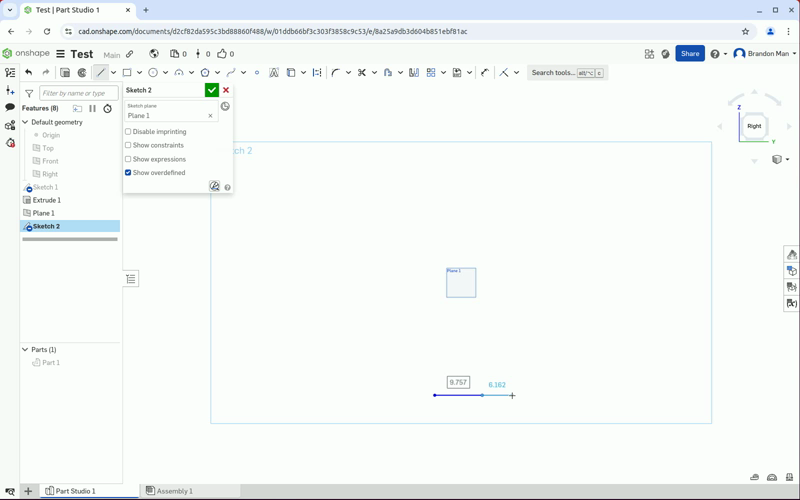
mouse_move(482, 379)
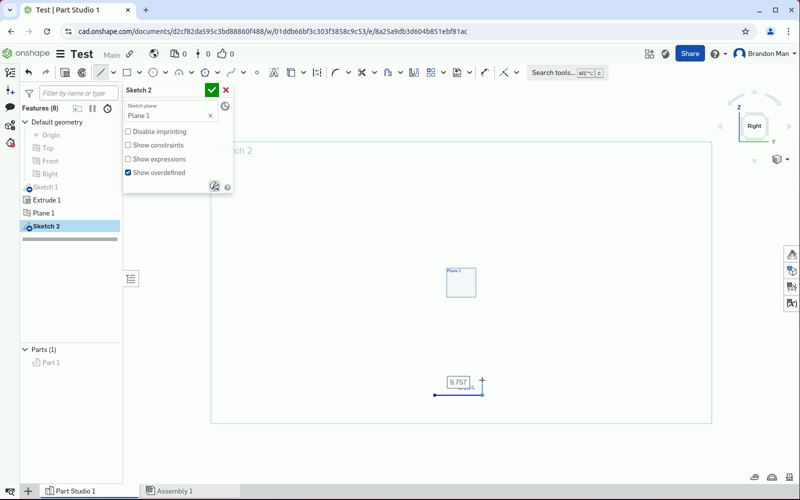
click(482, 379)
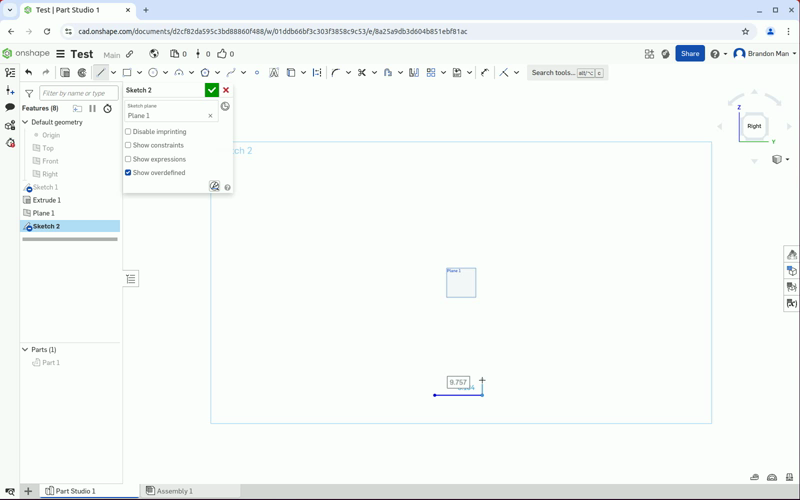
key_up(shift)
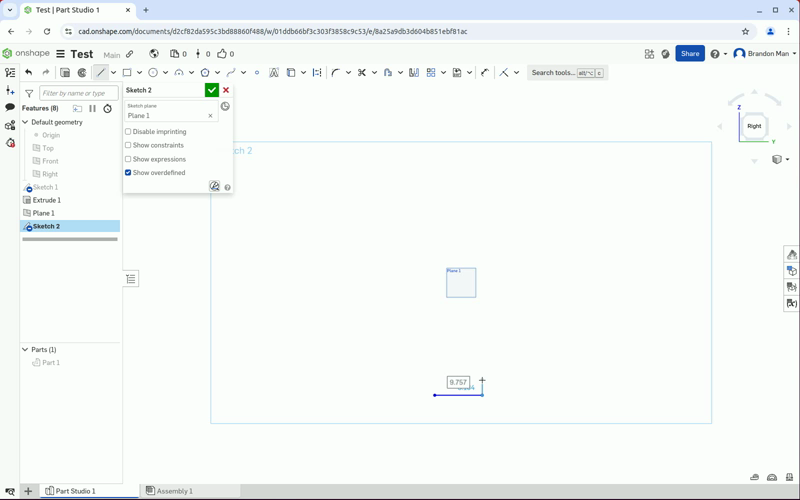
key_down(shift)
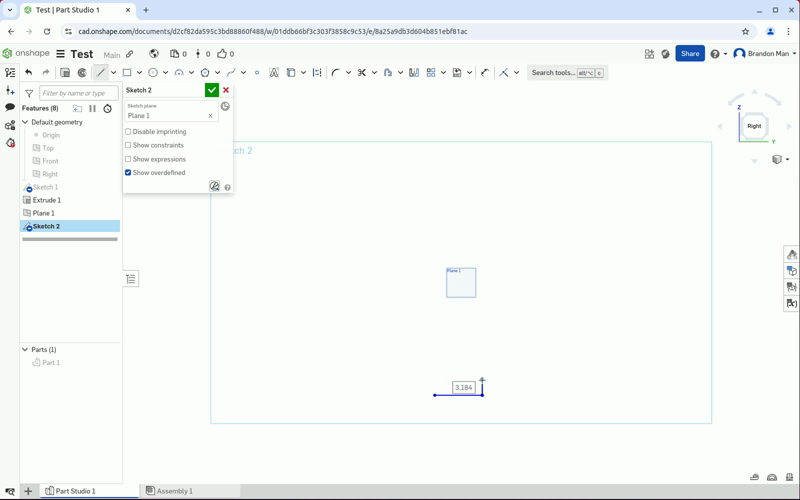
mouse_move(512, 379)
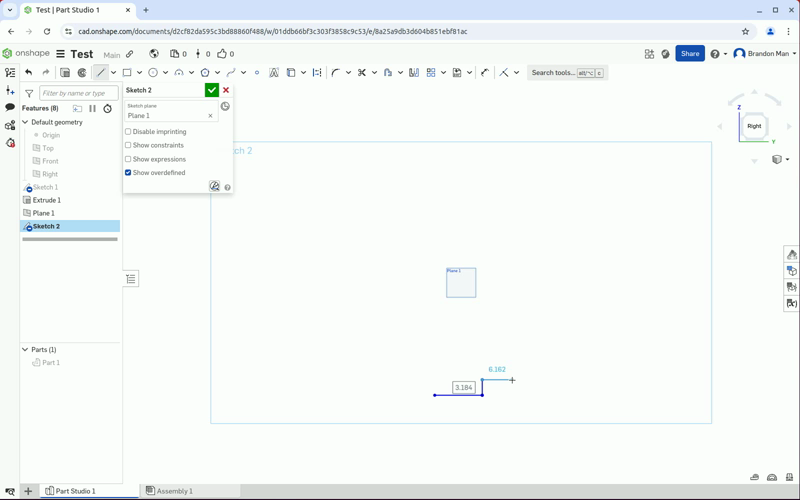
mouse_move(434, 379)
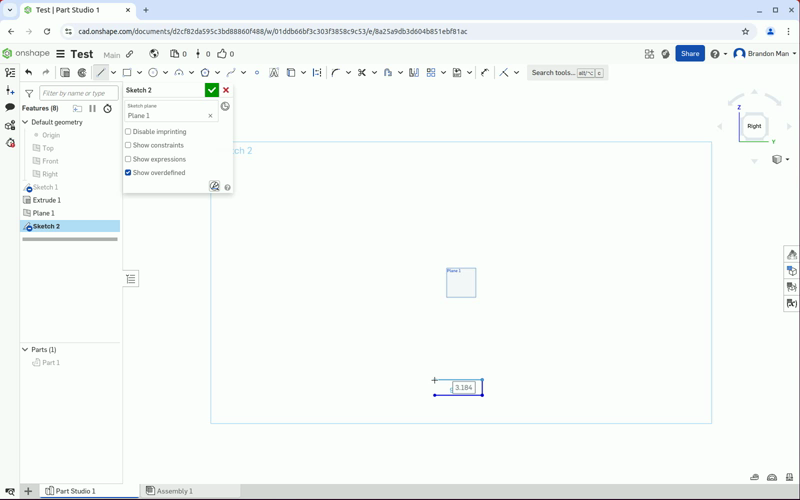
click(434, 379)
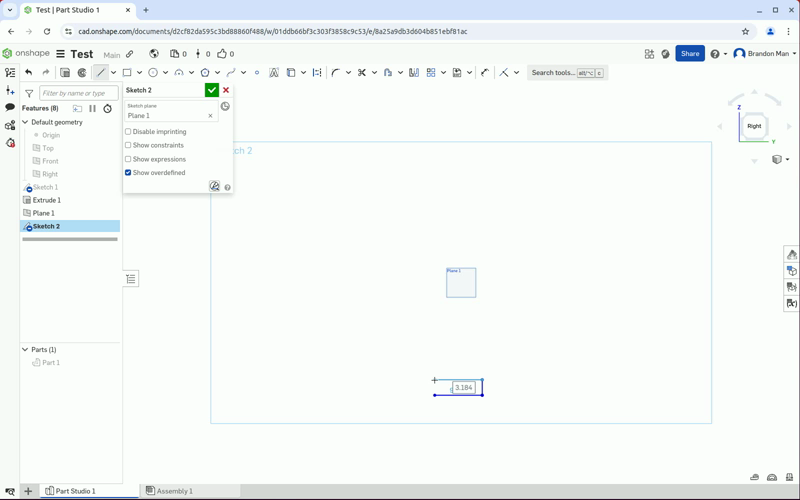
key_up(shift)
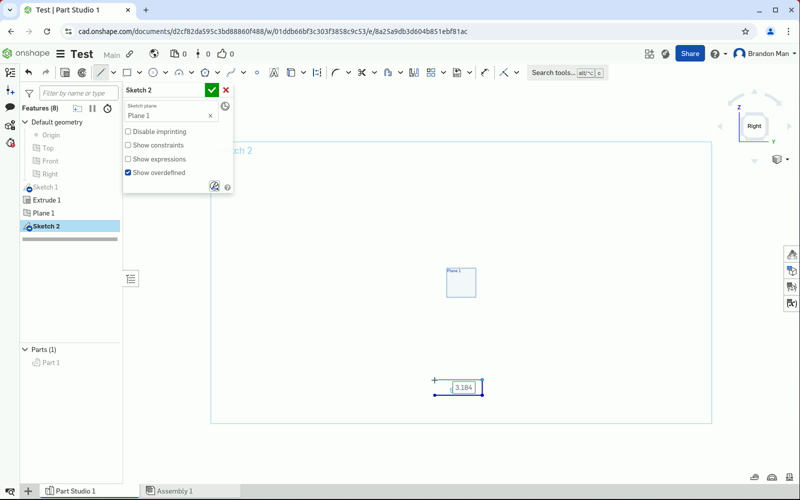
mouse_move(464, 379)
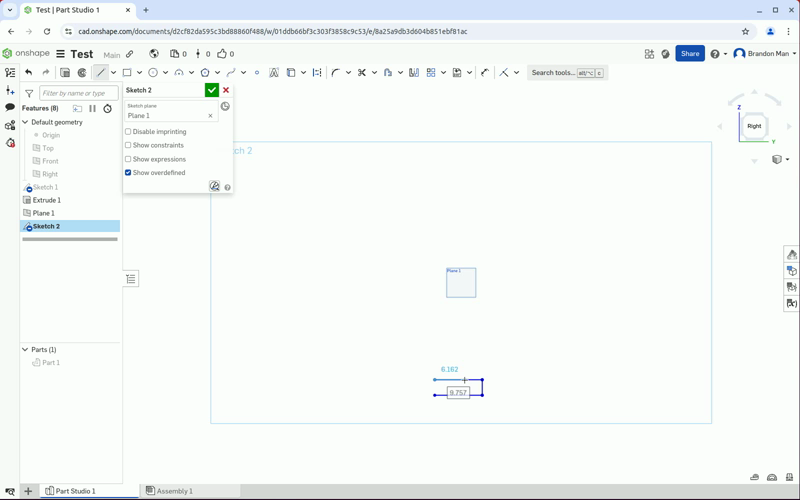
key_down(shift)
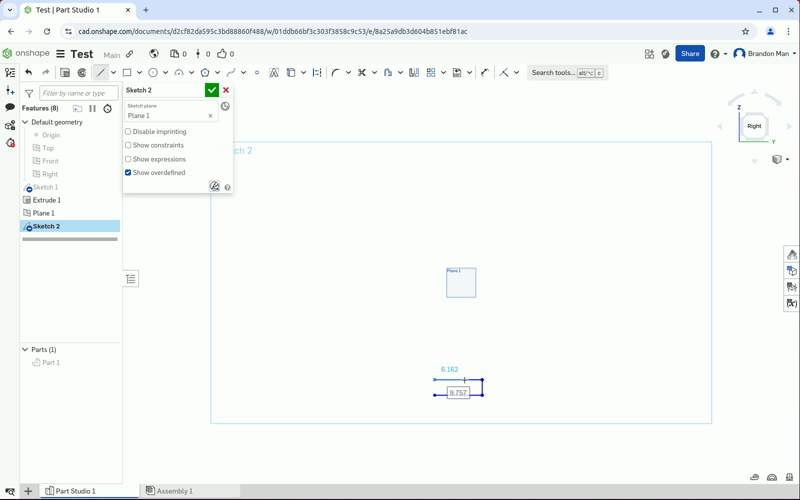
mouse_move(434, 395)
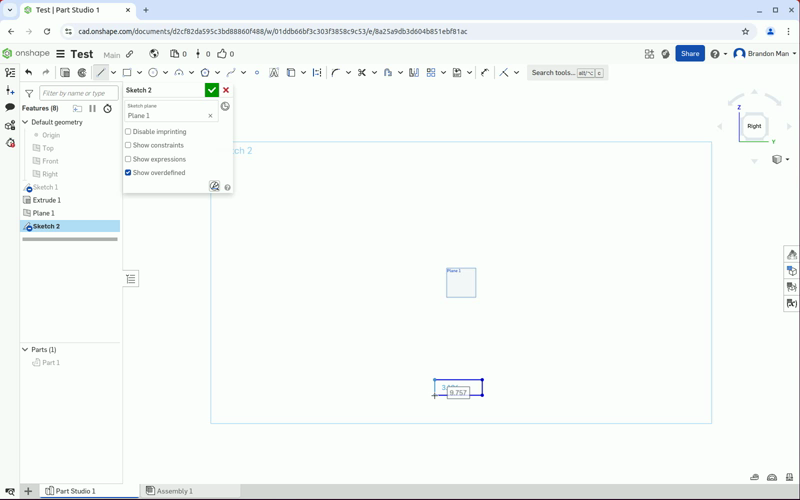
key_up(shift)
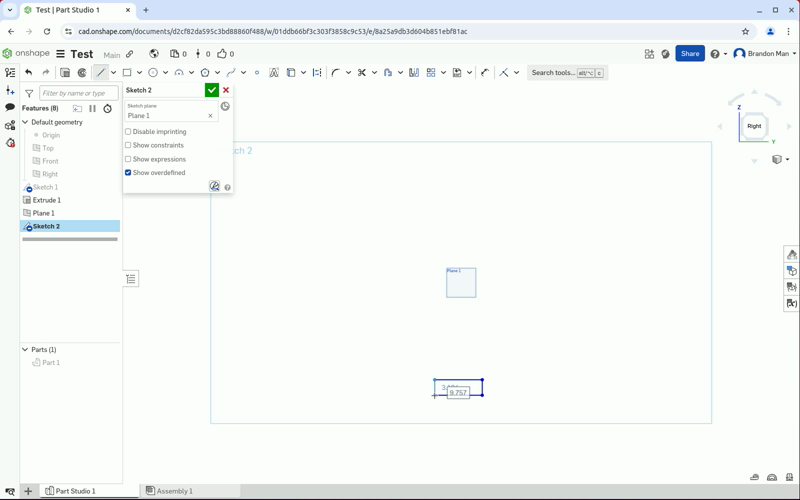
click(434, 395)
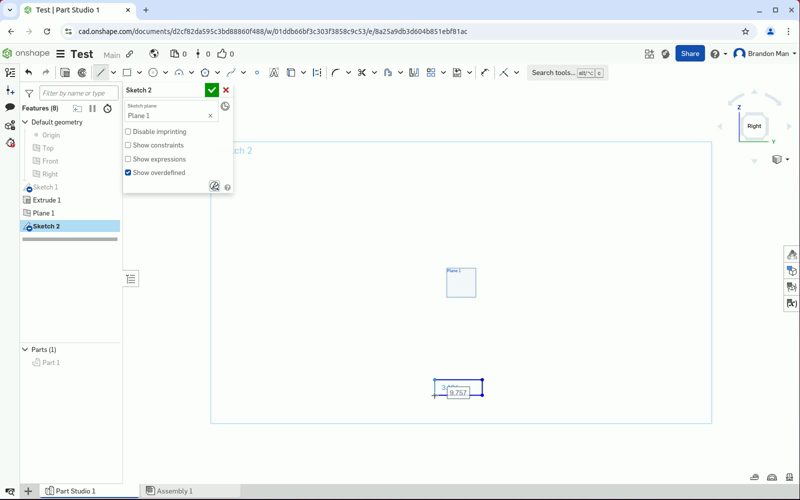
key(esc)
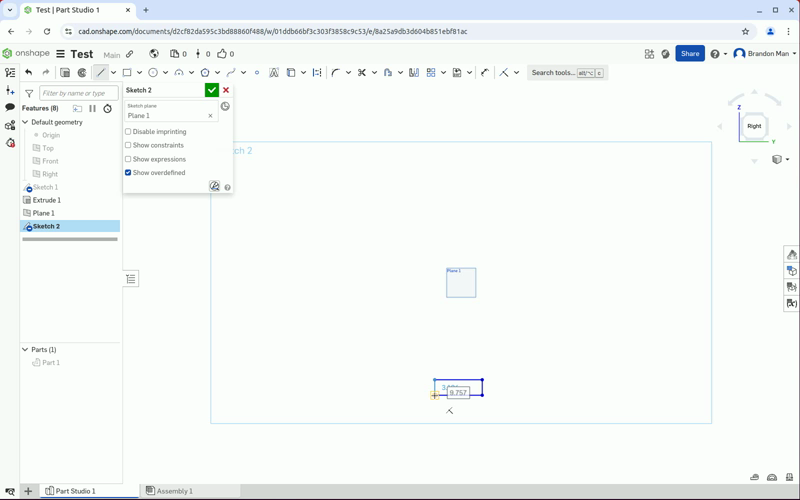
mouse_move(442, 384)
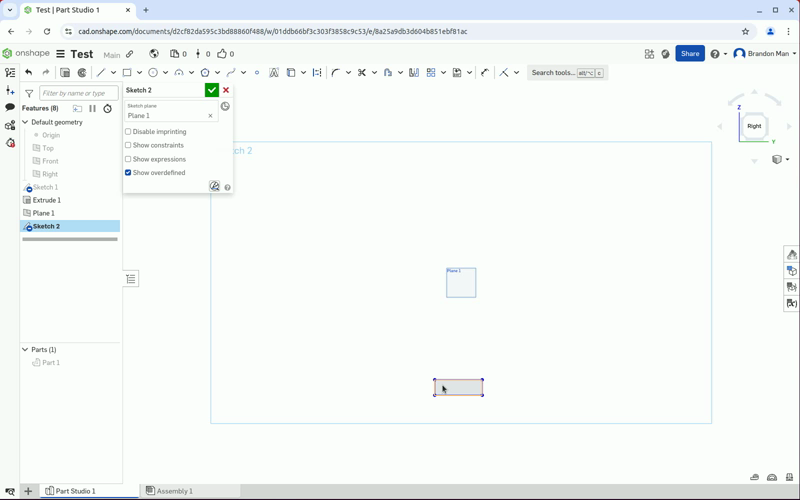
scroll(6)
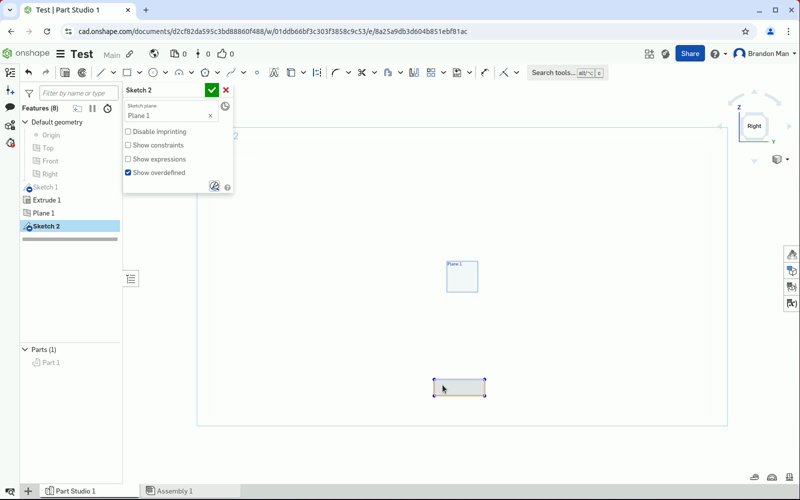
scroll(6)
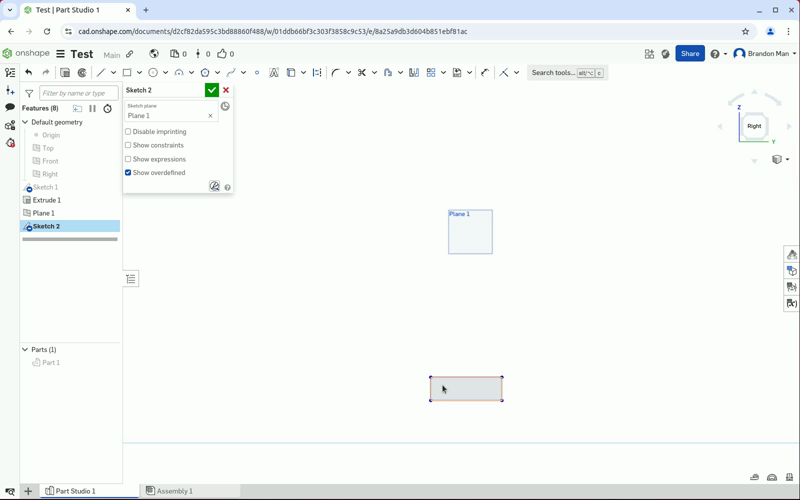
scroll(6)
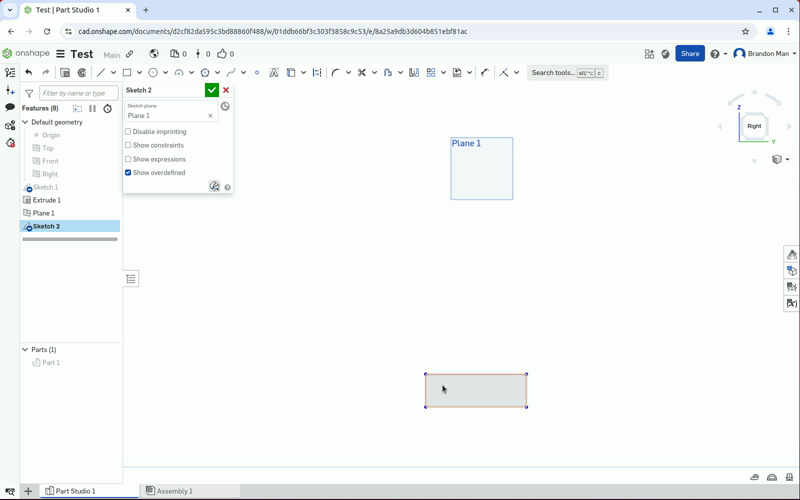
scroll(6)
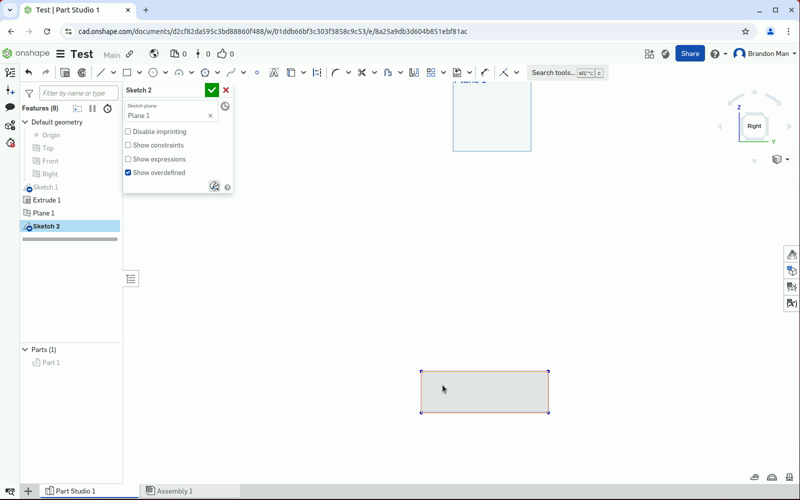
scroll(6)
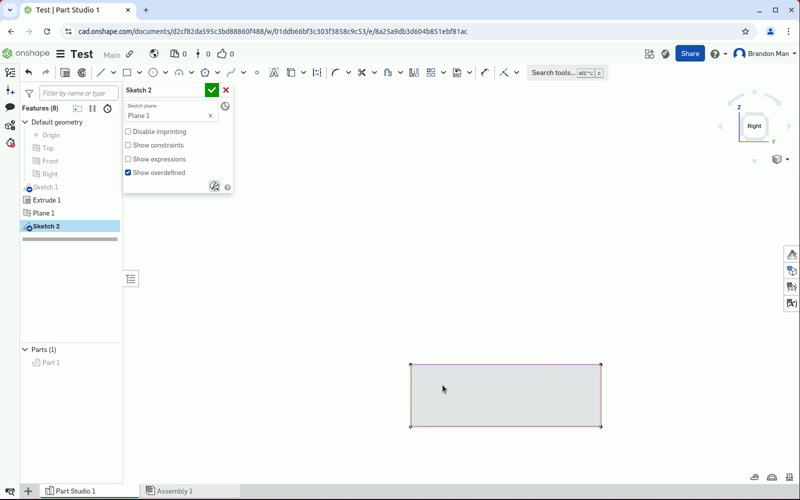
scroll(6)
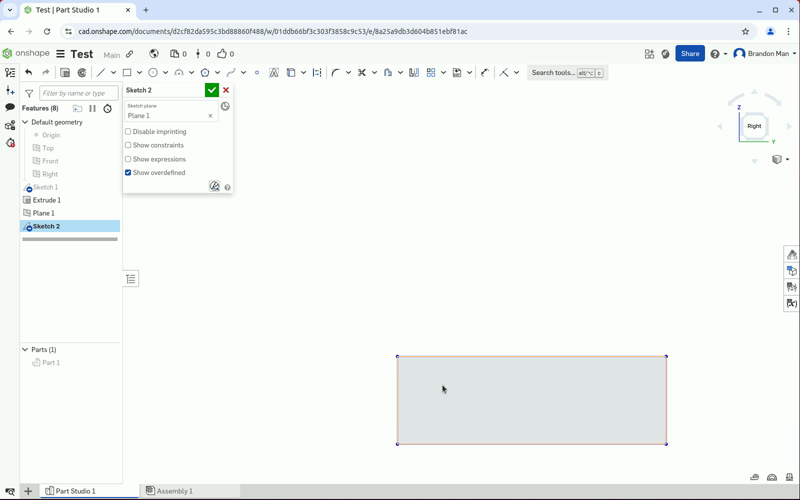
scroll(6)
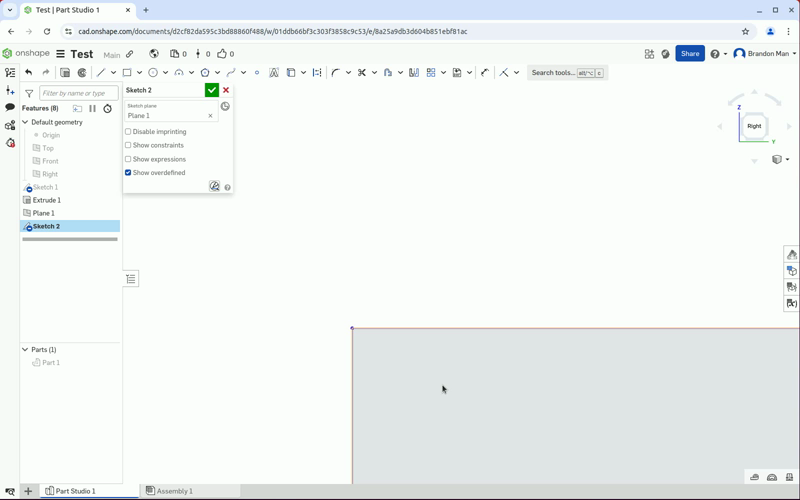
click(442, 384)
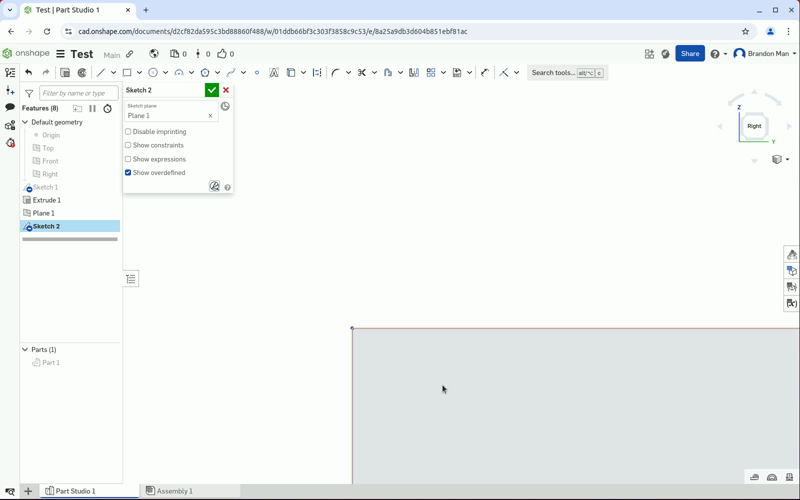
scroll(-6)
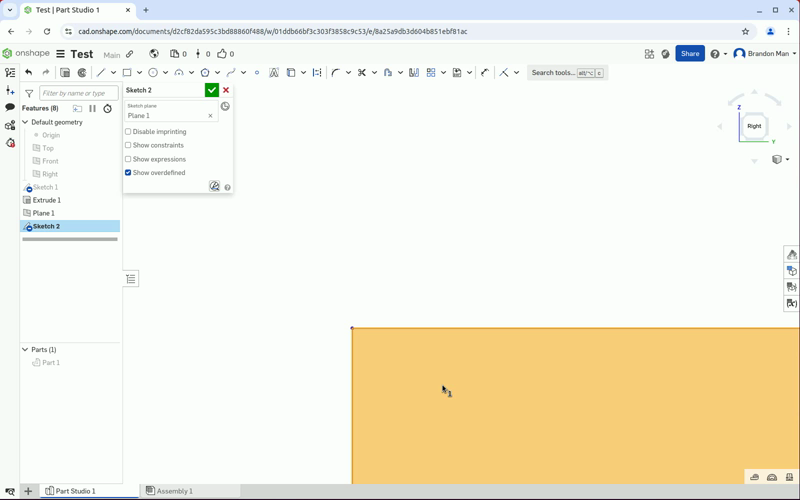
scroll(-6)
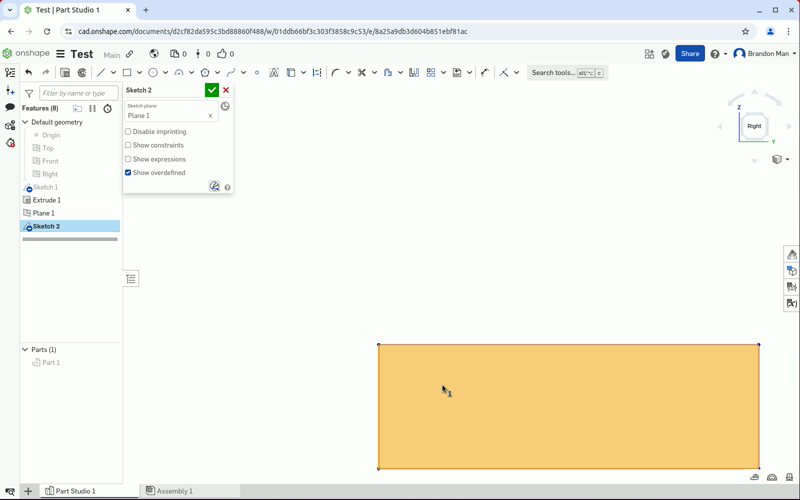
scroll(-6)
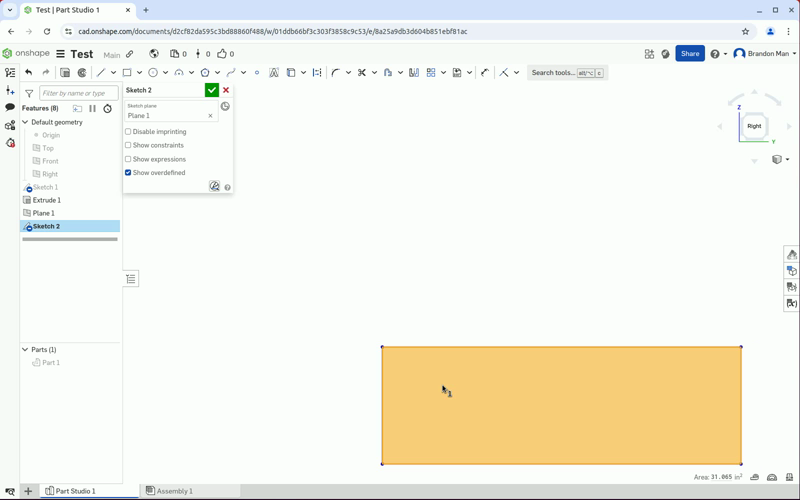
scroll(-6)
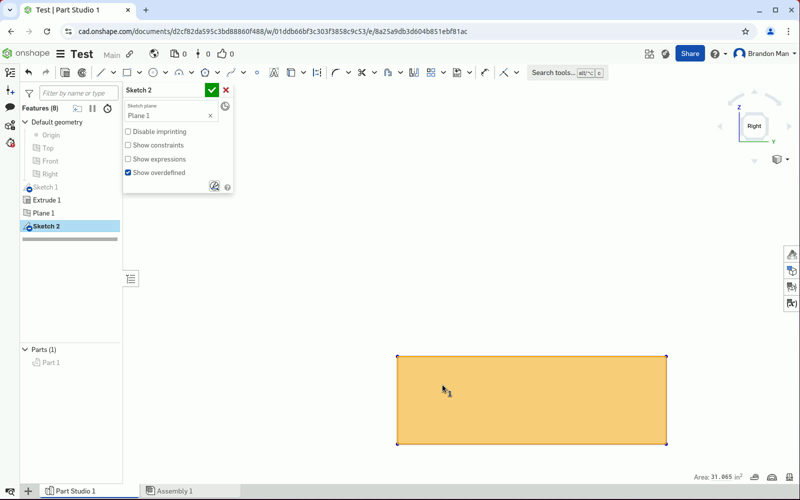
scroll(-6)
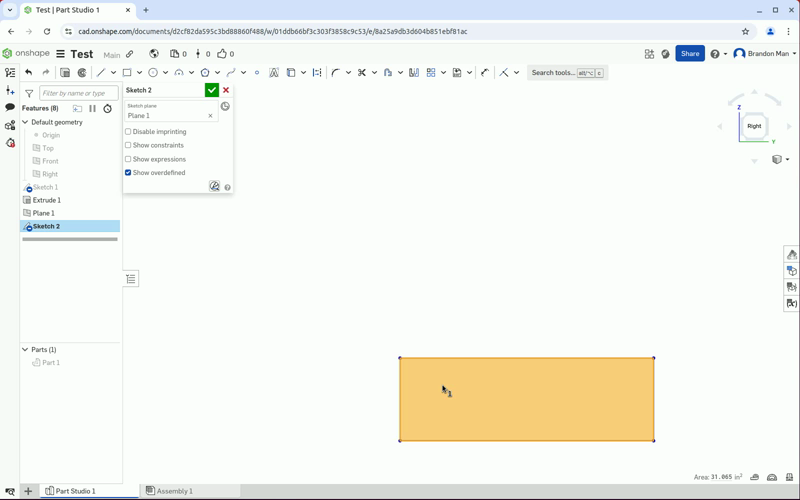
scroll(-6)
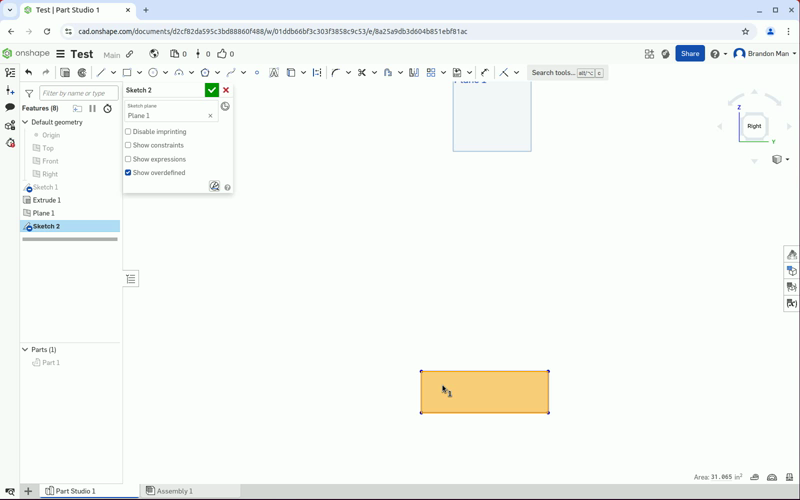
scroll(-6)
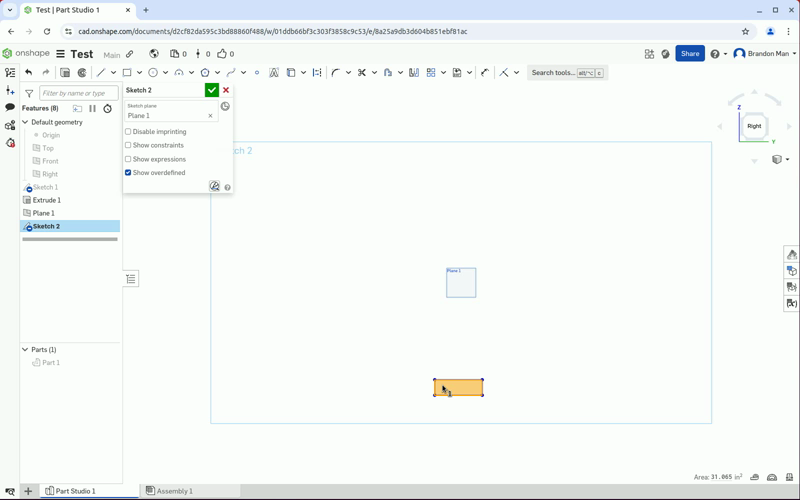
mouse_move(73, 352)
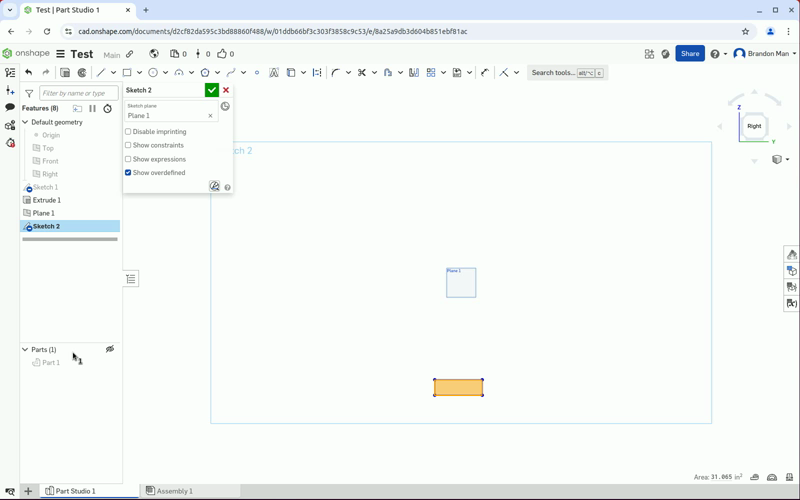
key(shift+y)
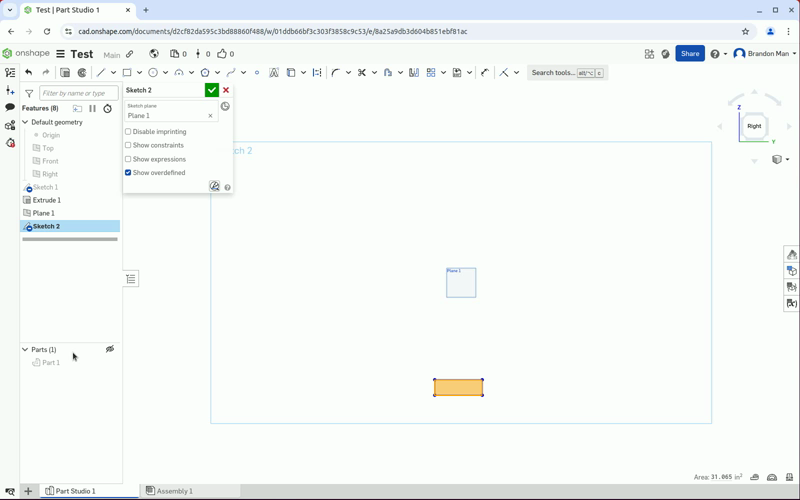
key(shift+e)
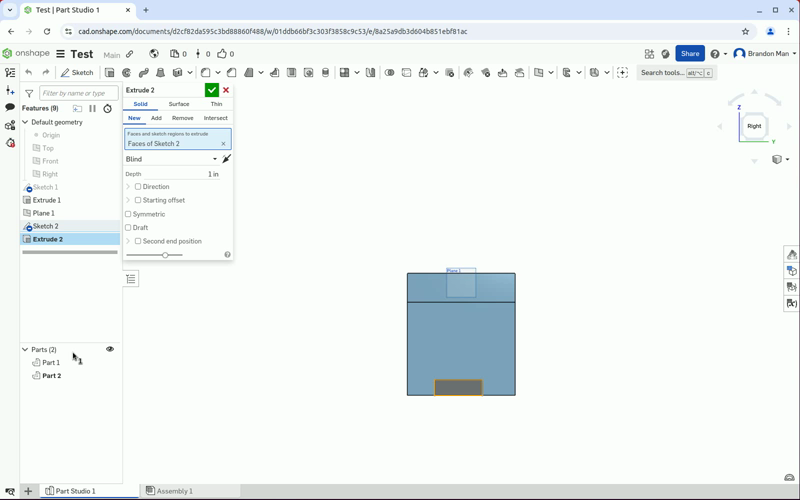
mouse_move(143, 106)
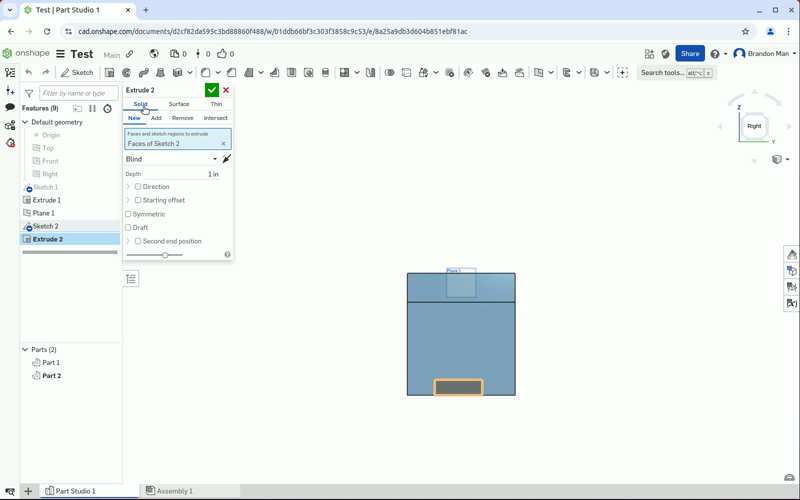
click(143, 106)
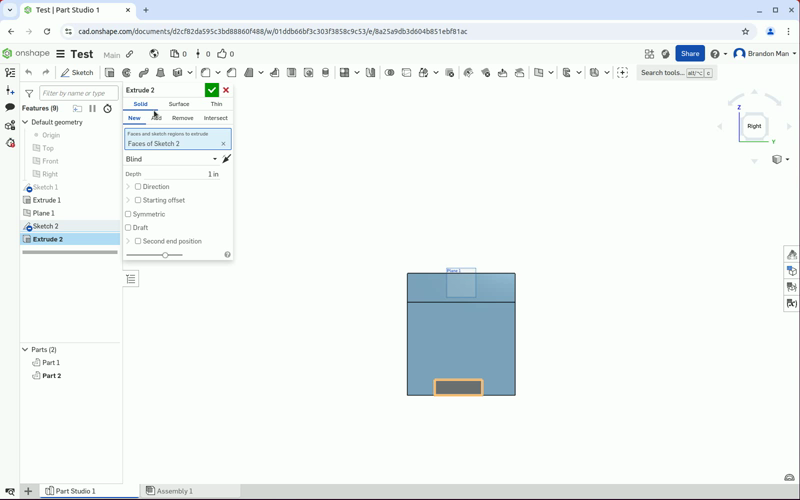
mouse_move(186, 120)
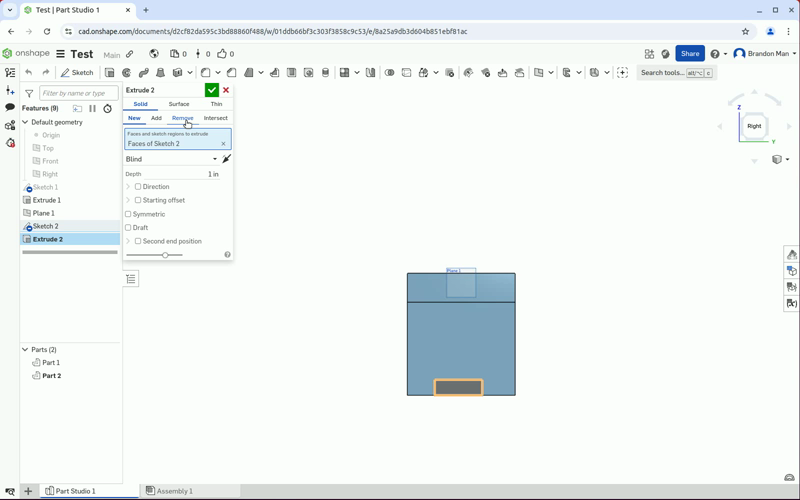
click(186, 120)
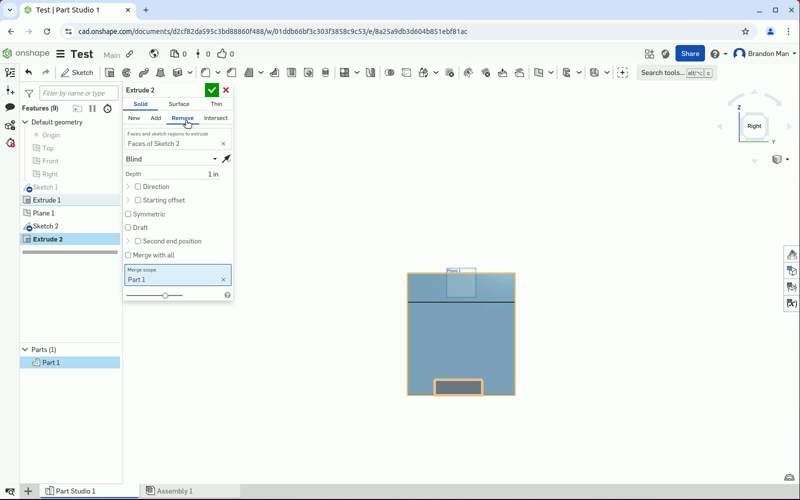
key(tab, 4)
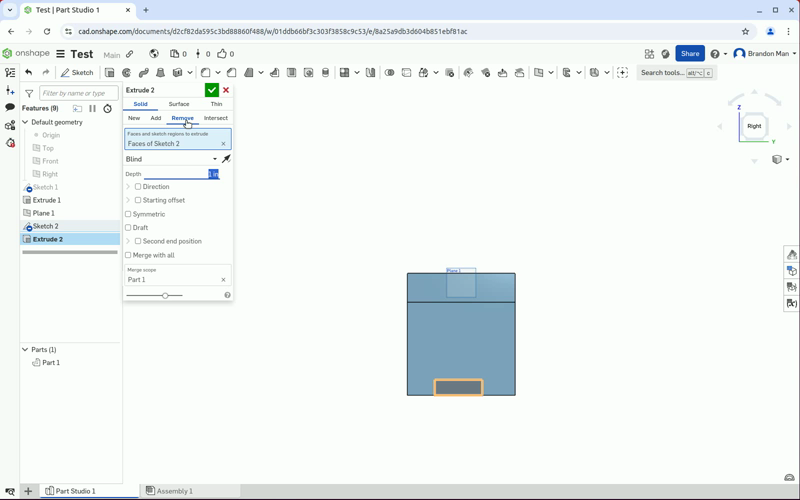
text(30.811)
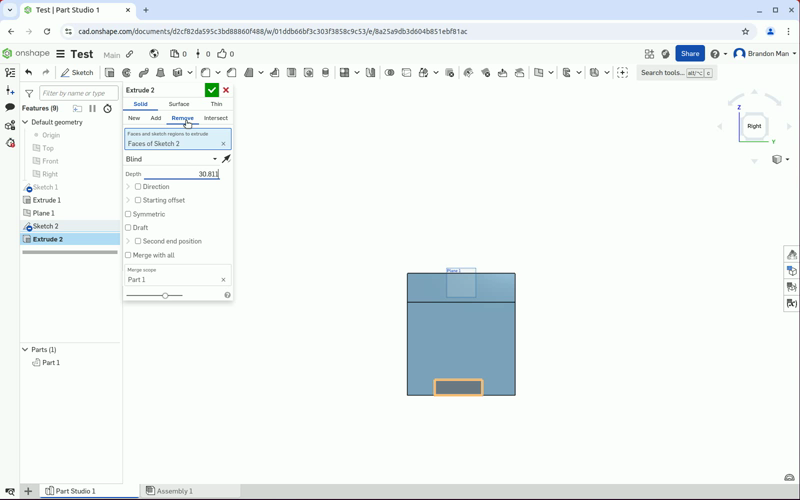
key(tab, 6)
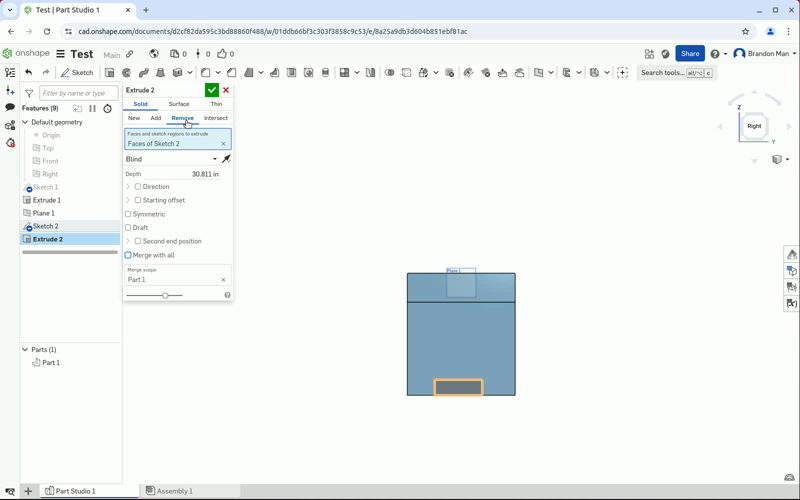
key(space)
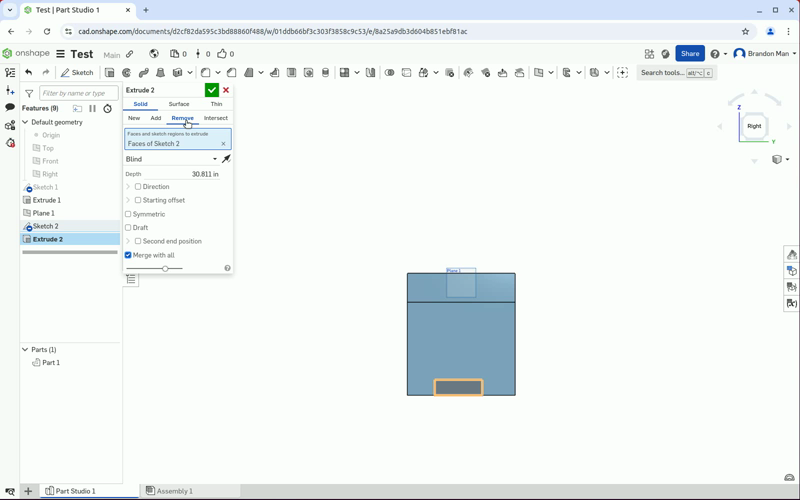
key(enter)
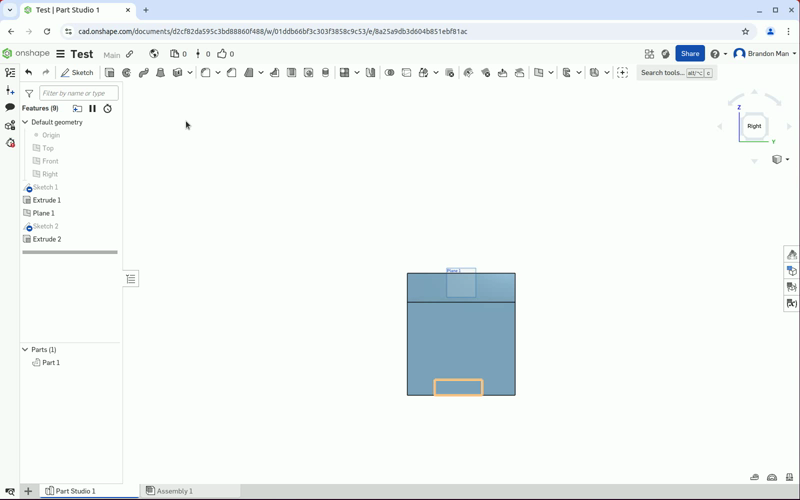
key(shift+h)
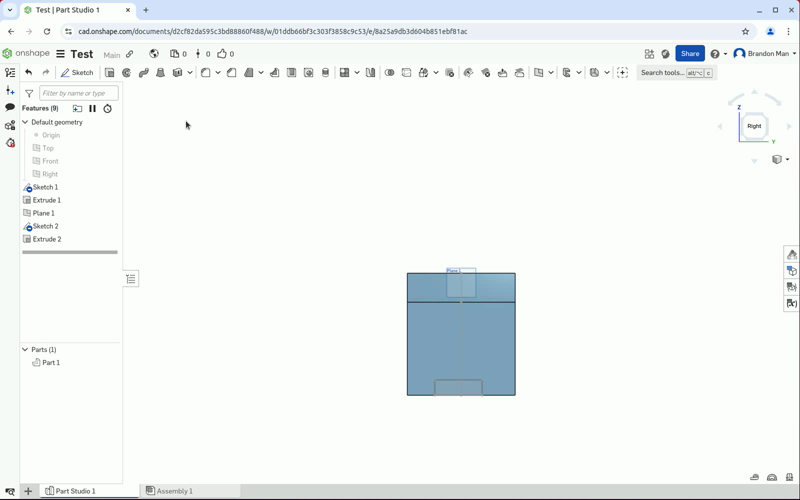
key(shift+h)
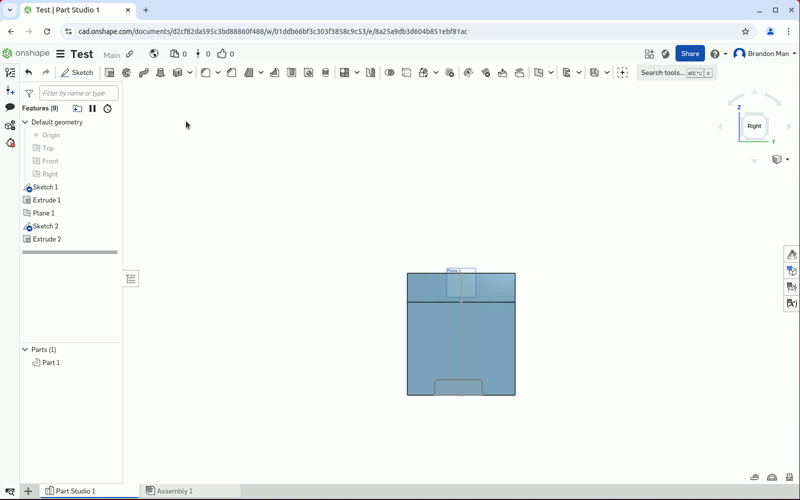
key(shift+7)
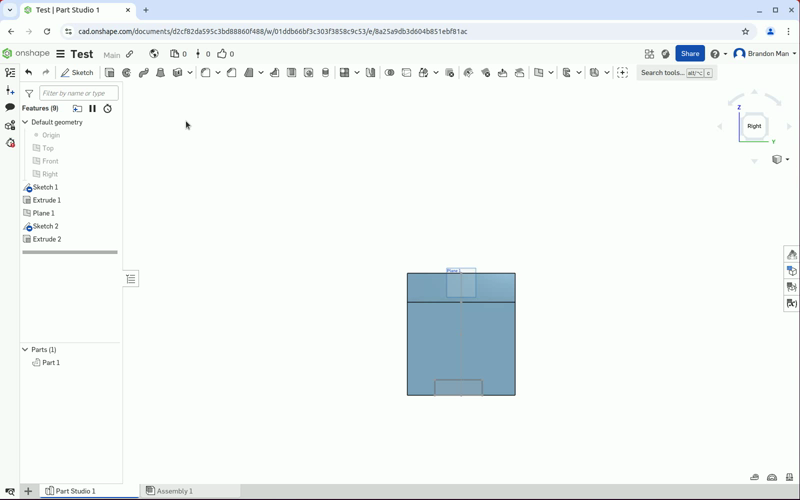
key(right, 2)
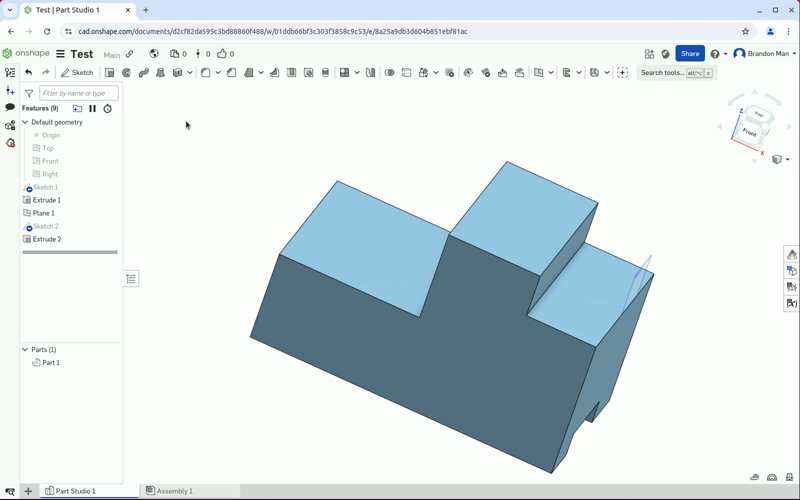
key(down, 2)
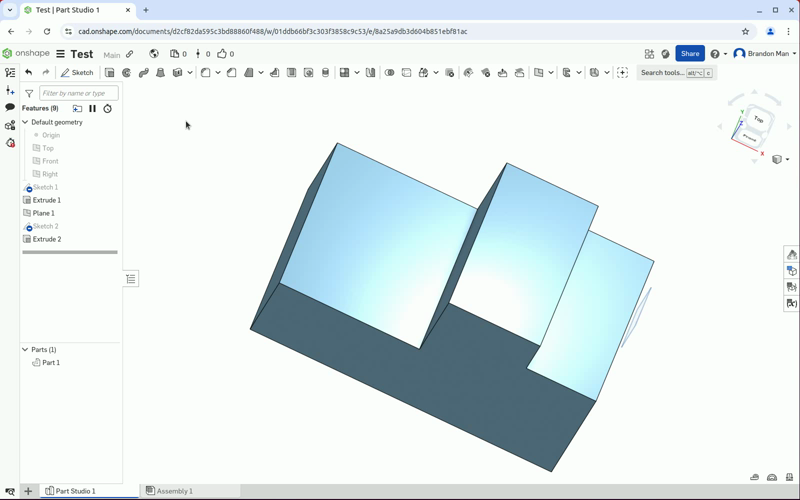
key(up, 2)
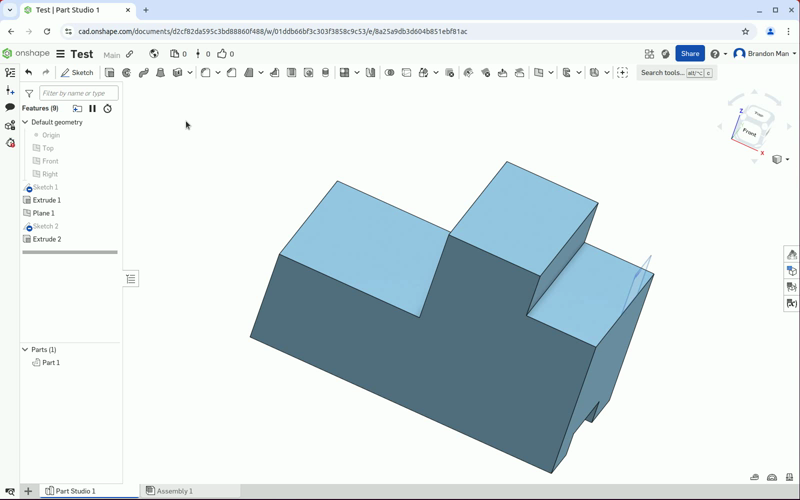
key(left, 2)
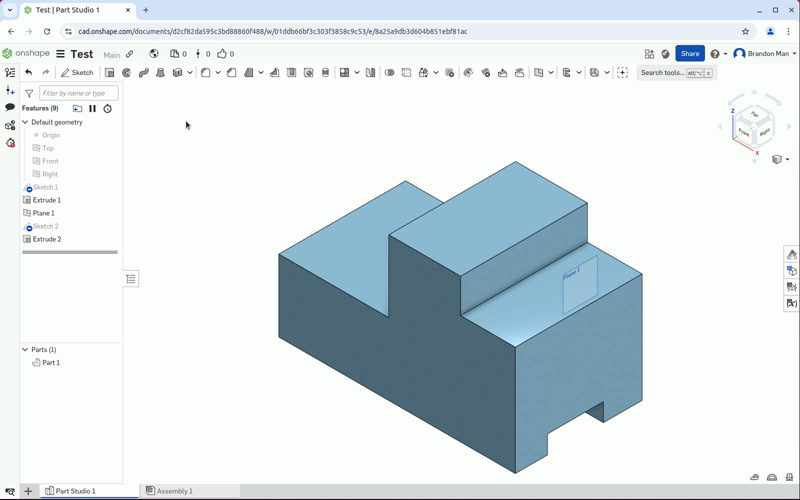
mouse_move(73, 189)
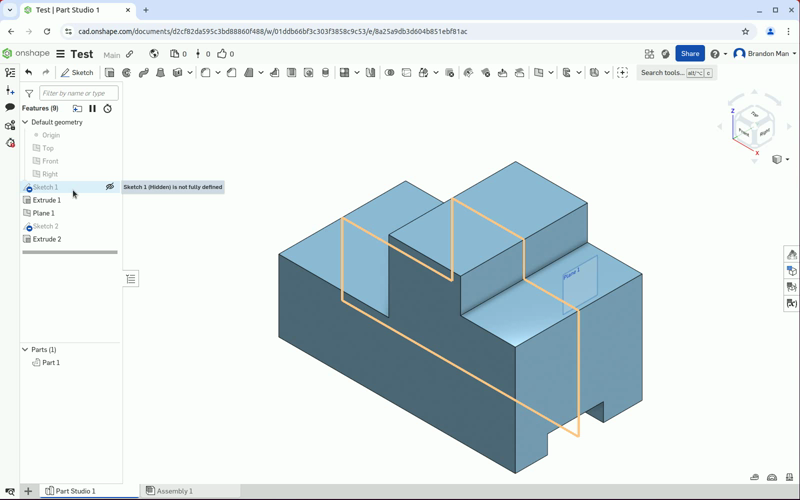
click(73, 189)